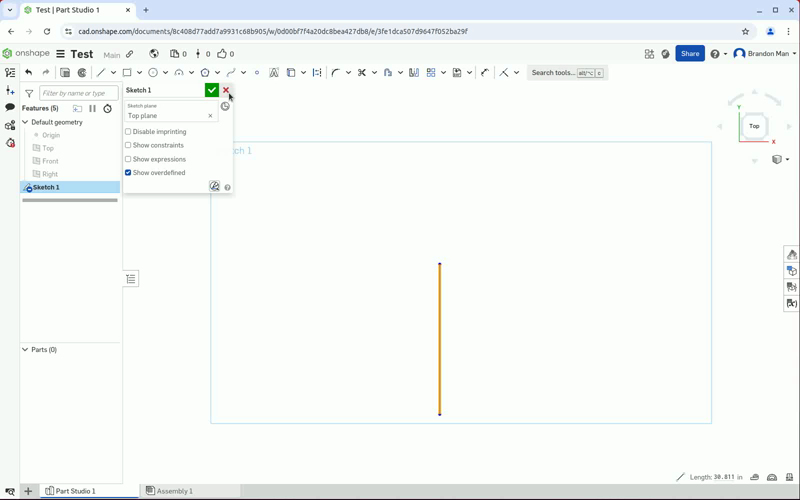
key(shift+h)
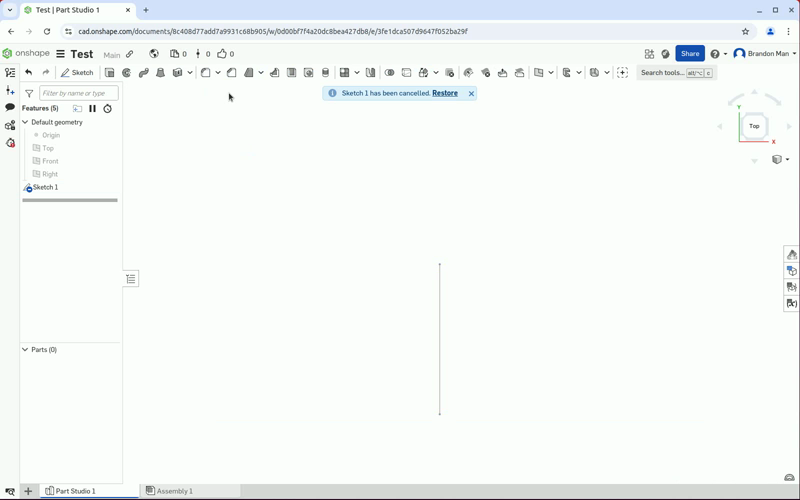
key(shift+s)
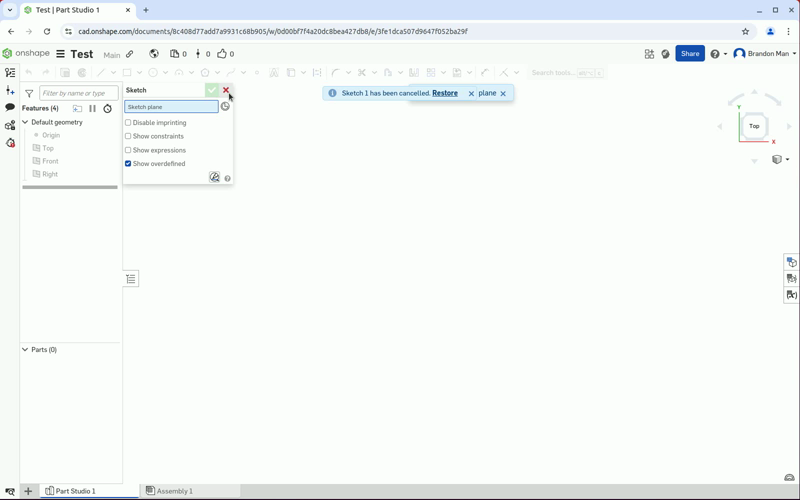
mouse_move(73, 150)
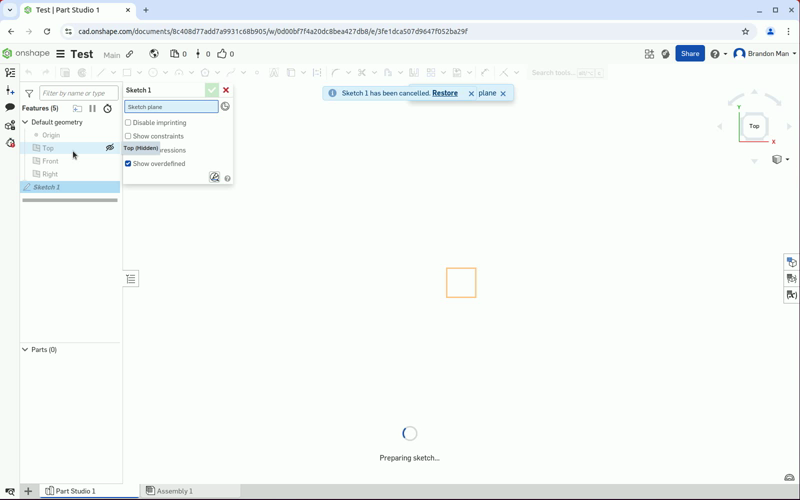
click(73, 150)
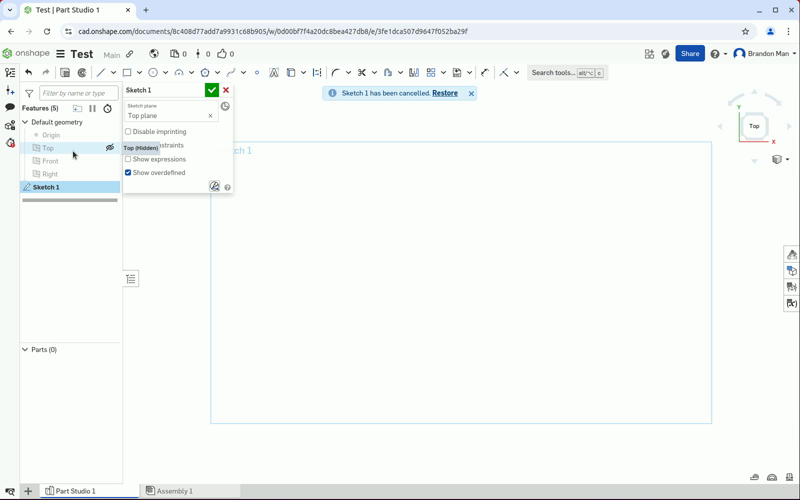
mouse_move(73, 352)
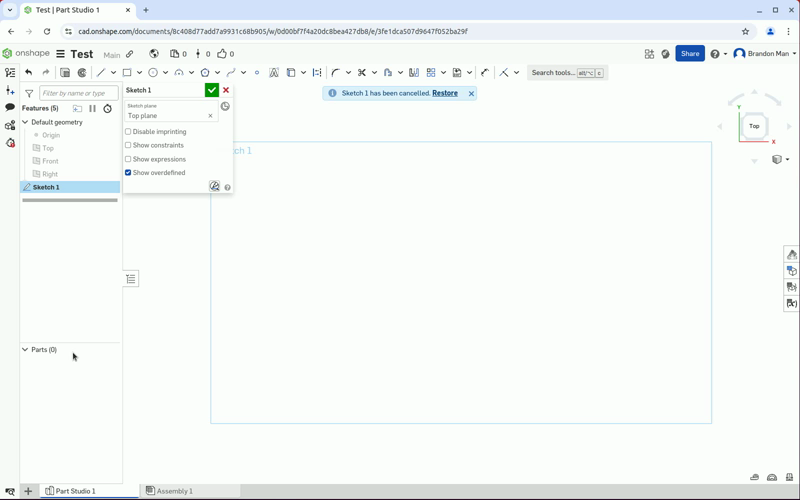
key(y)
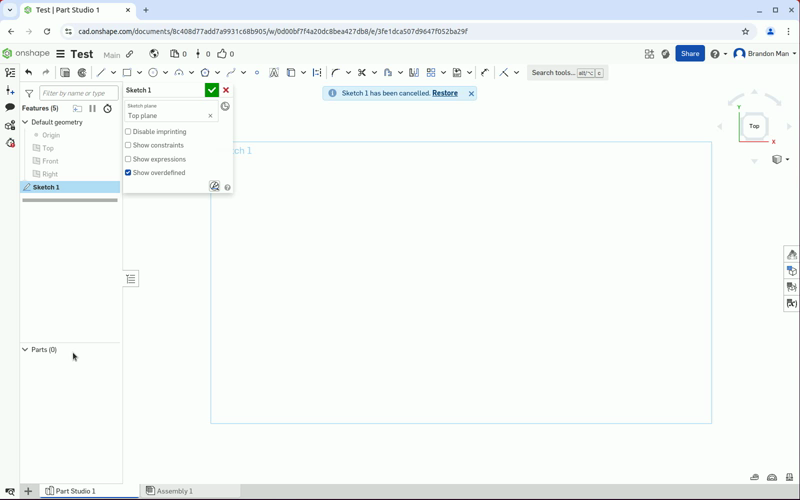
key(l)
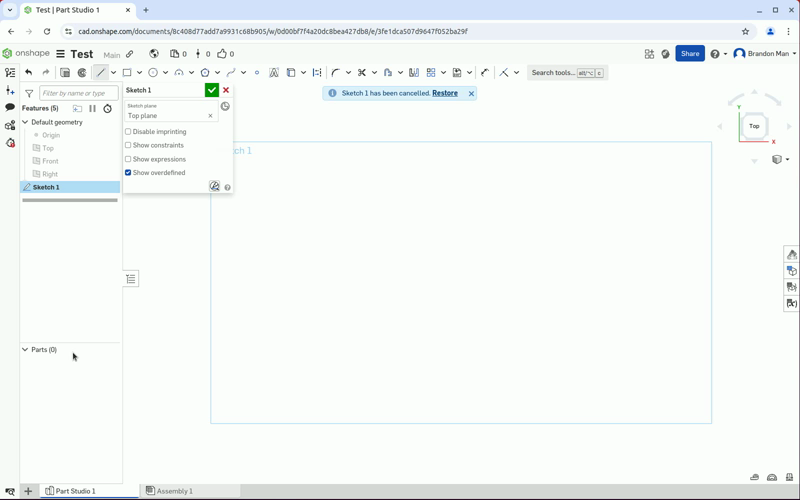
key_down(shift)
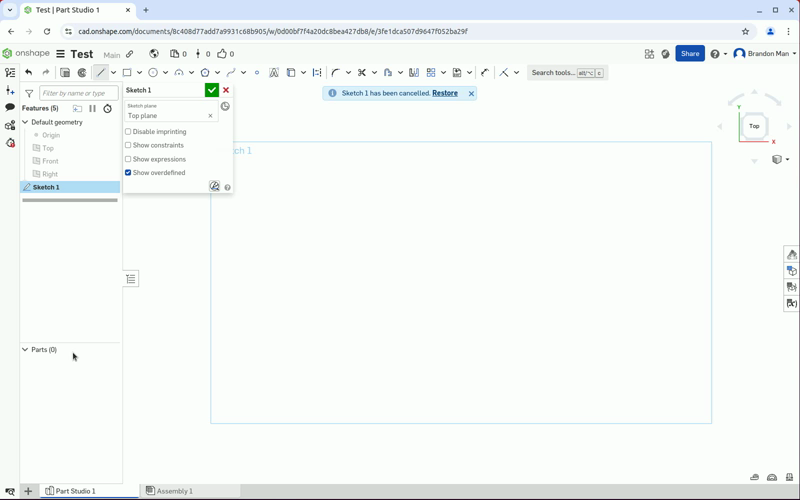
mouse_move(534, 319)
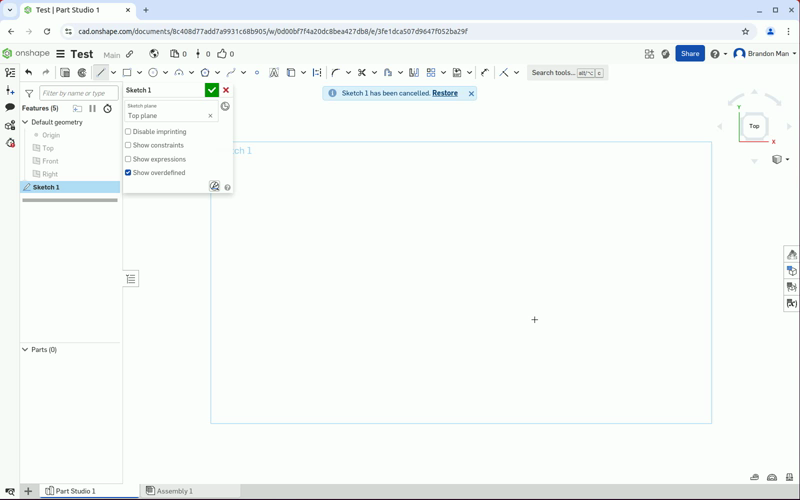
click(534, 319)
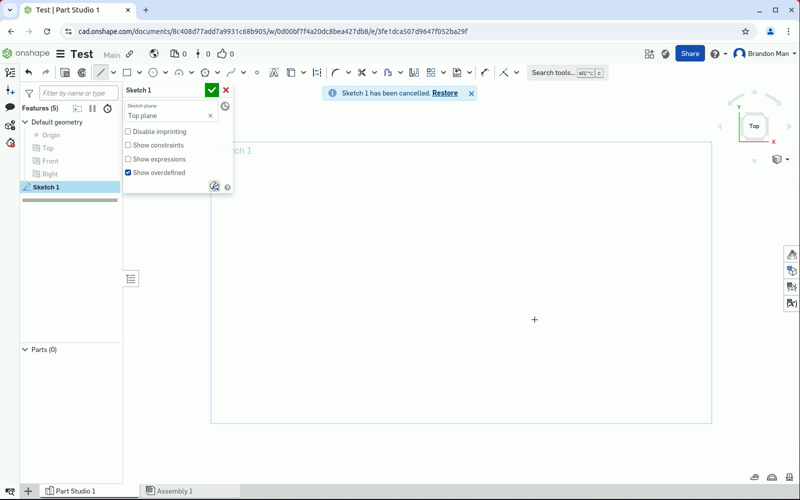
key_up(shift)
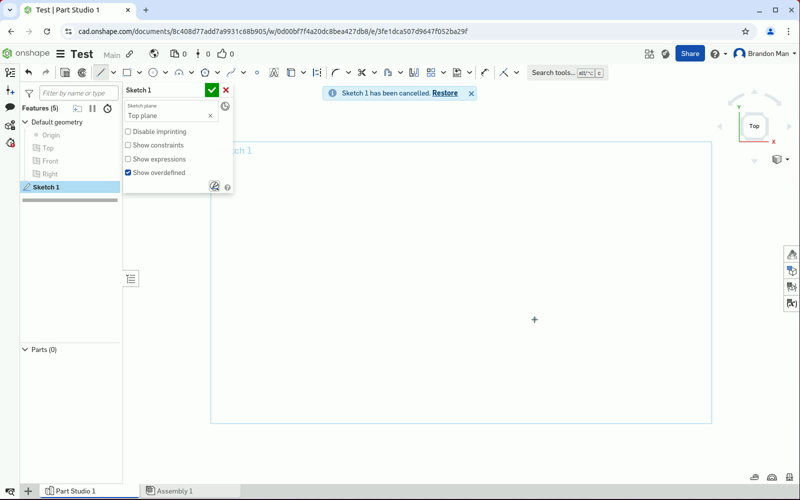
key_down(shift)
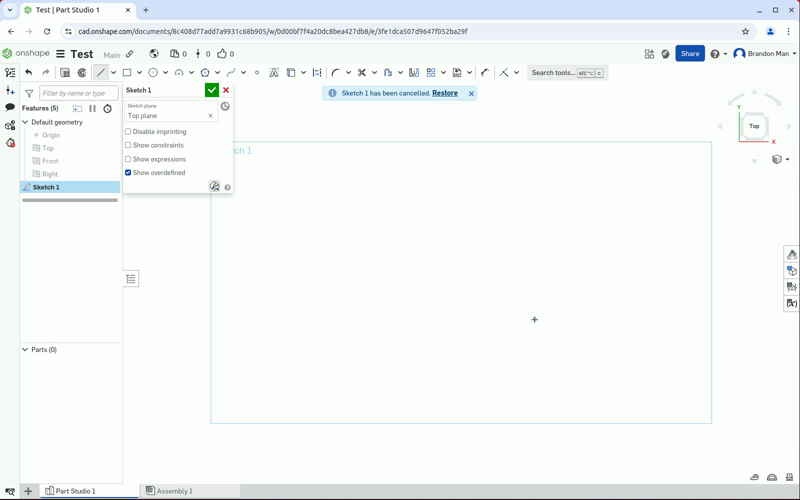
mouse_move(564, 319)
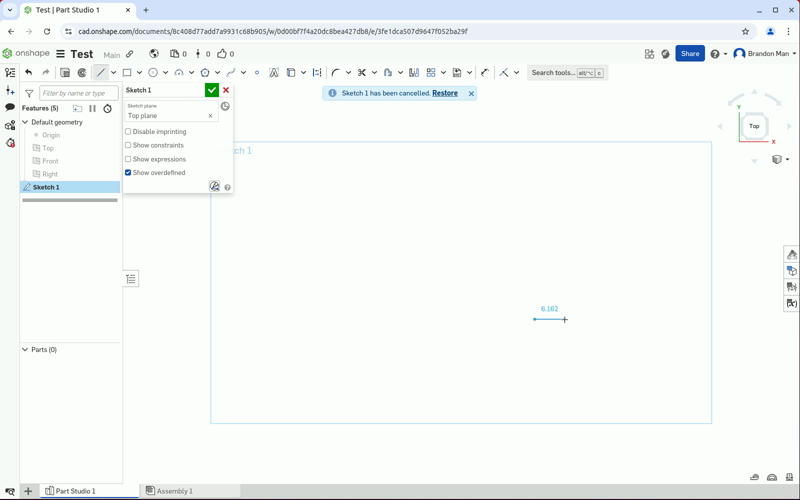
mouse_move(573, 319)
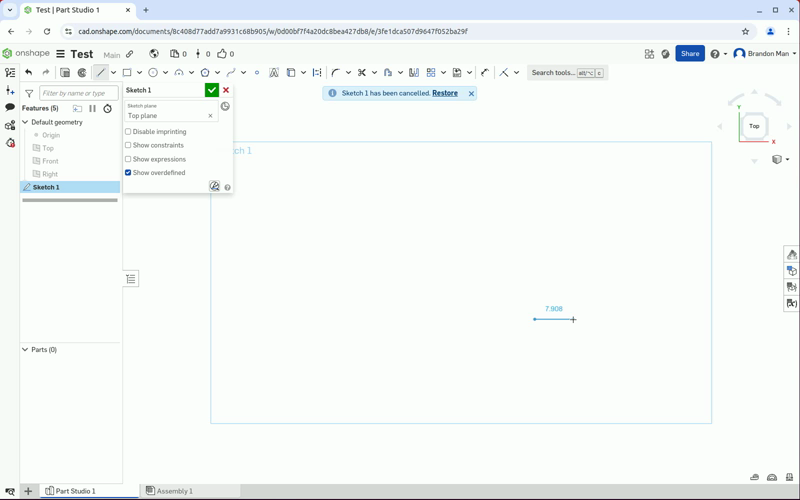
click(573, 319)
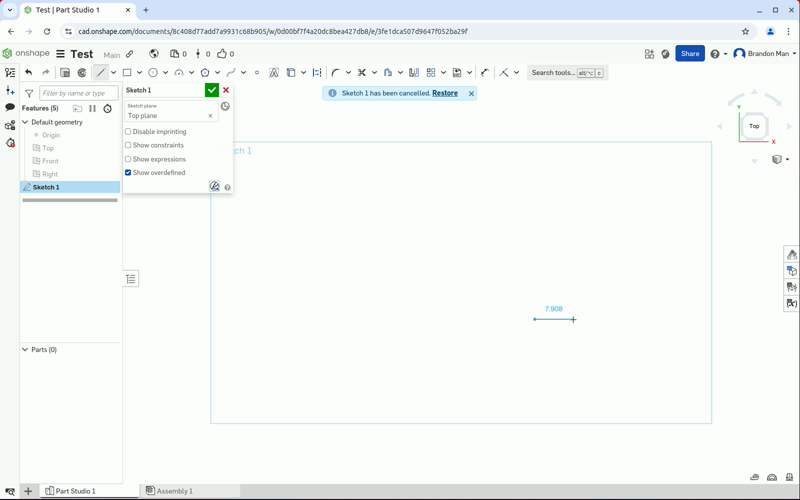
key_up(shift)
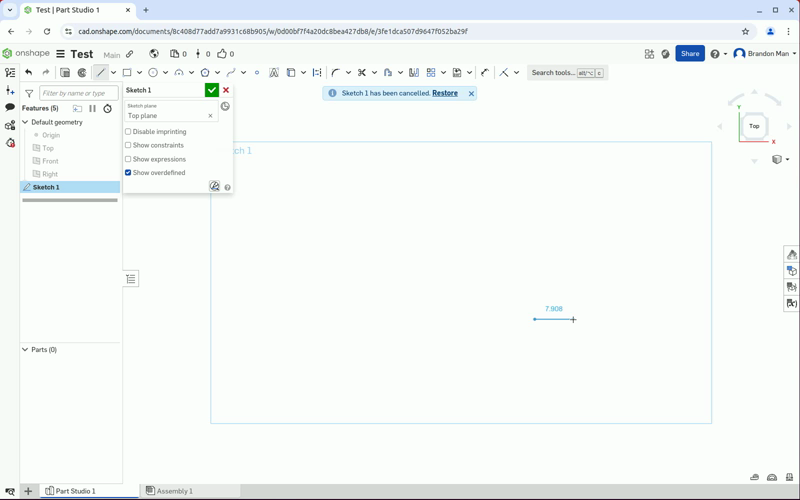
key_down(shift)
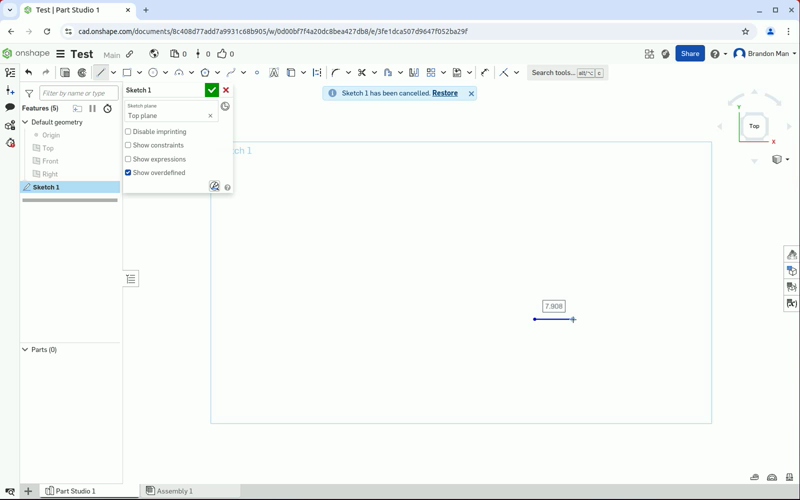
mouse_move(573, 247)
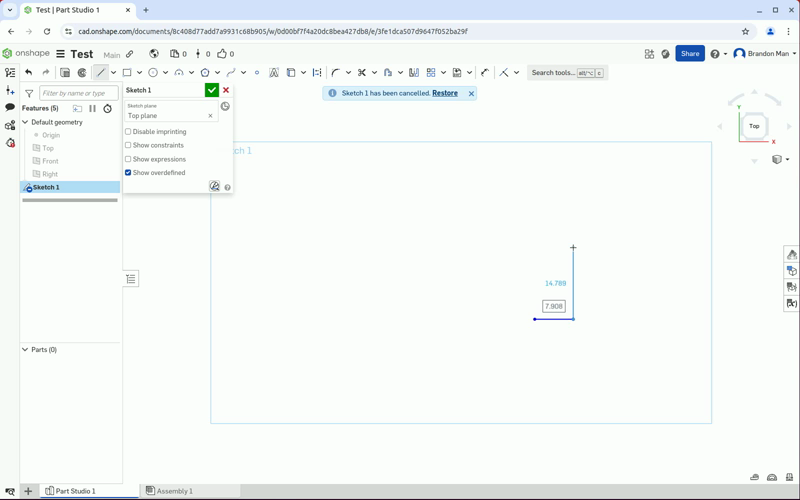
click(573, 247)
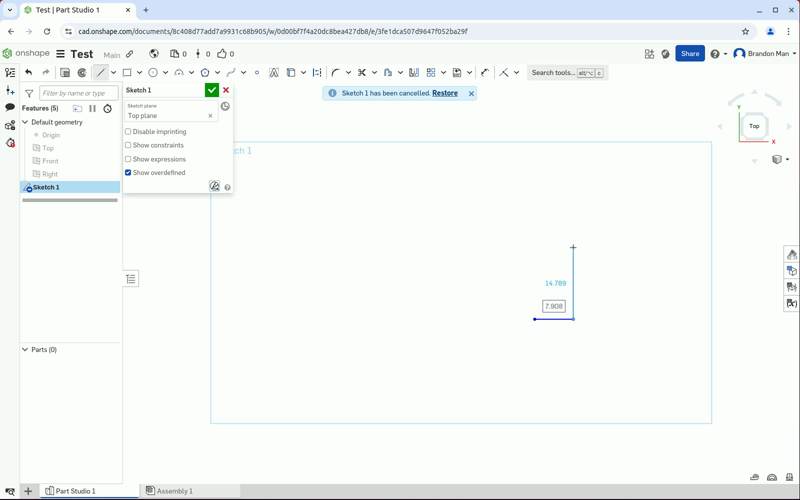
key_up(shift)
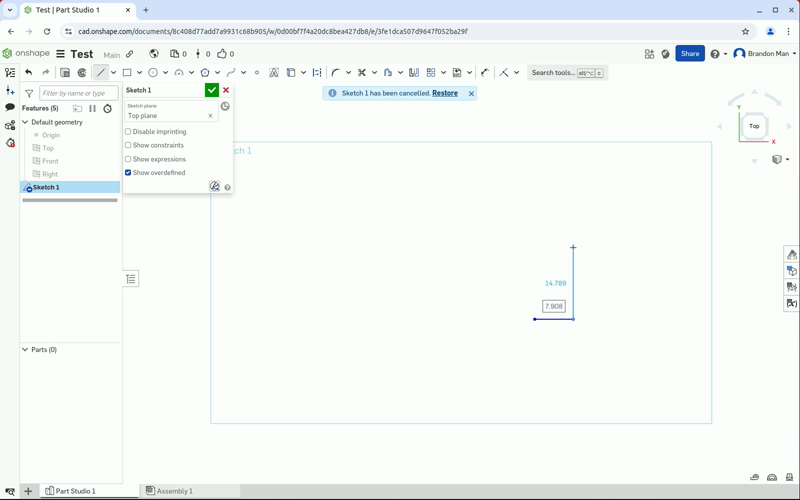
key_down(shift)
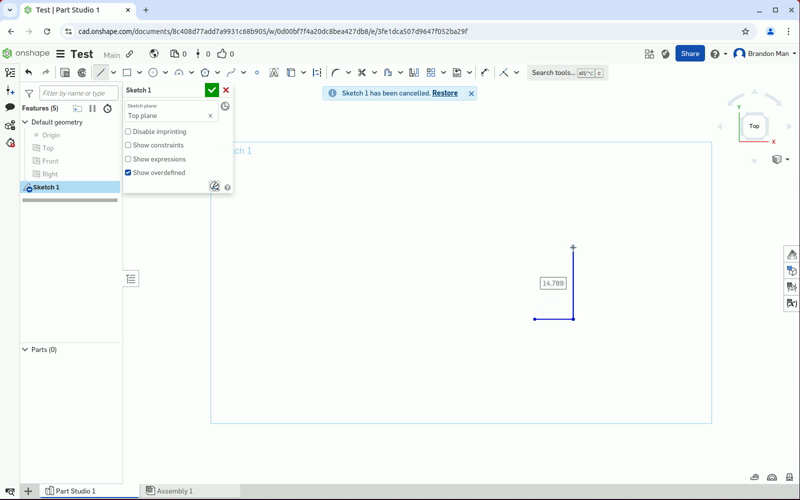
mouse_move(589, 247)
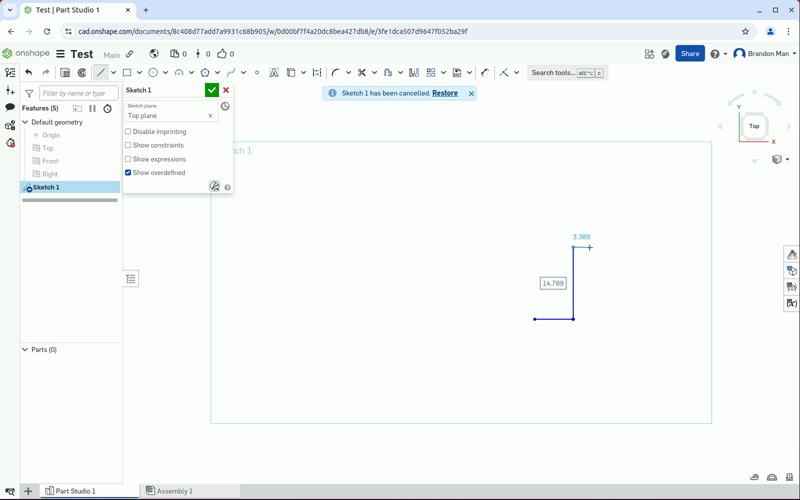
mouse_move(534, 247)
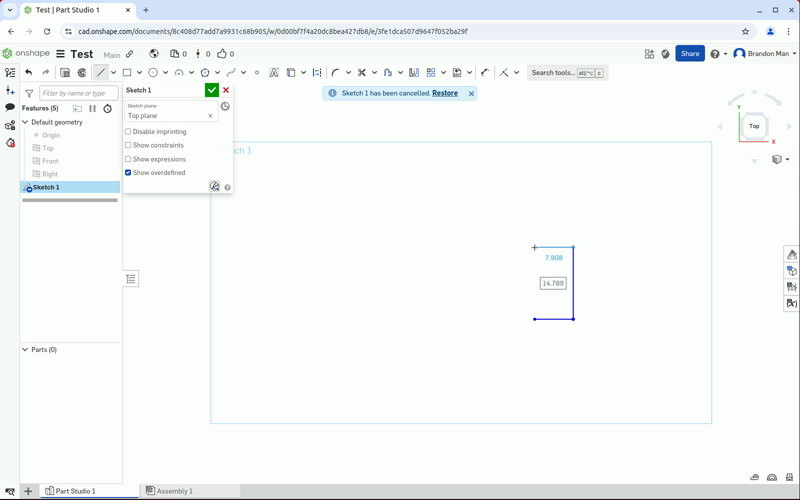
click(534, 247)
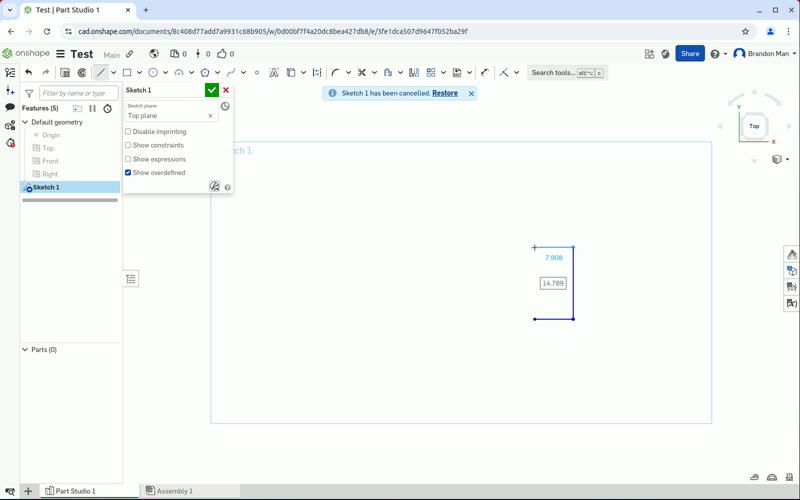
key_up(shift)
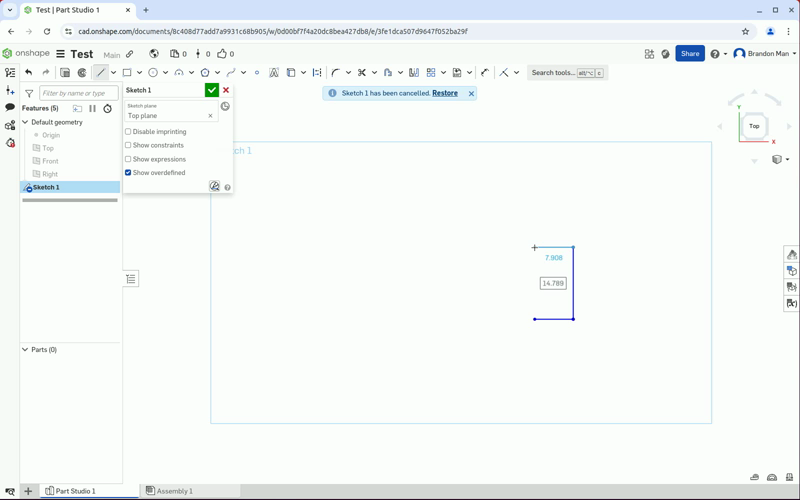
key_down(shift)
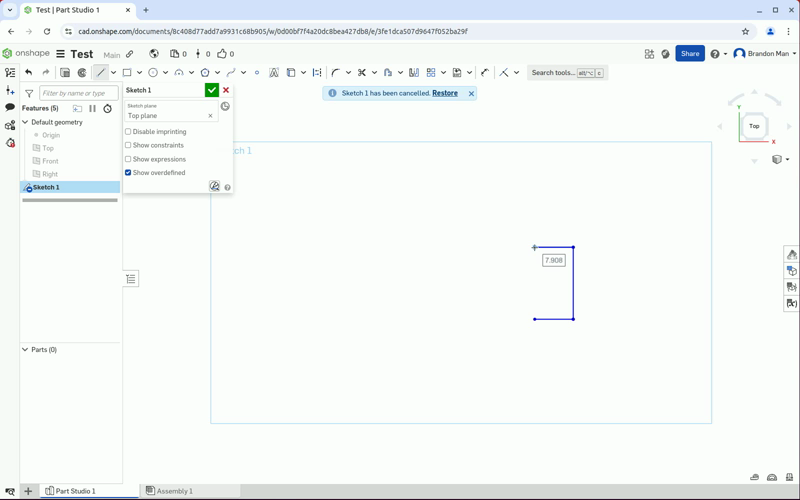
mouse_move(534, 319)
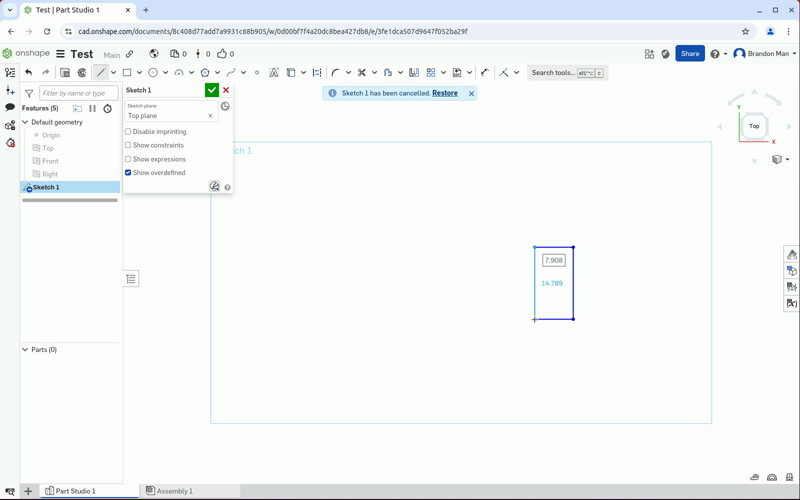
key_up(shift)
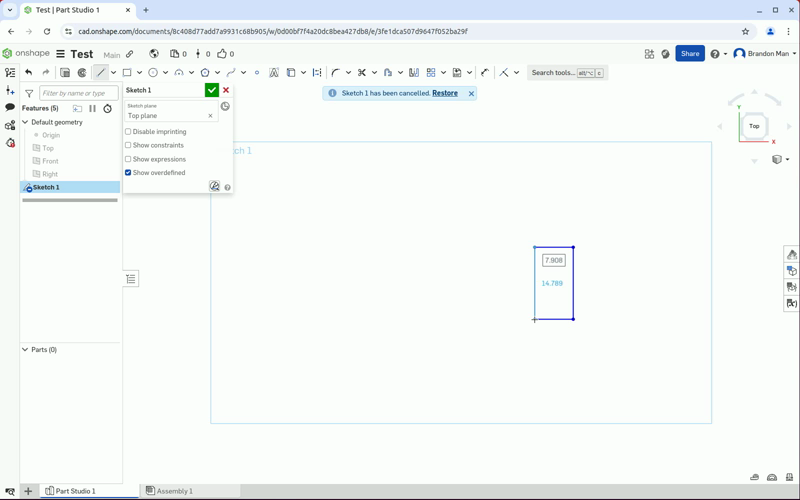
click(534, 319)
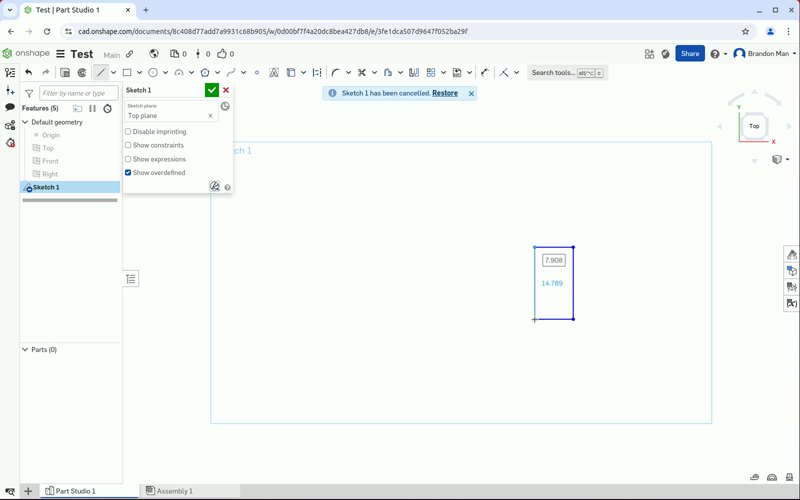
key(esc)
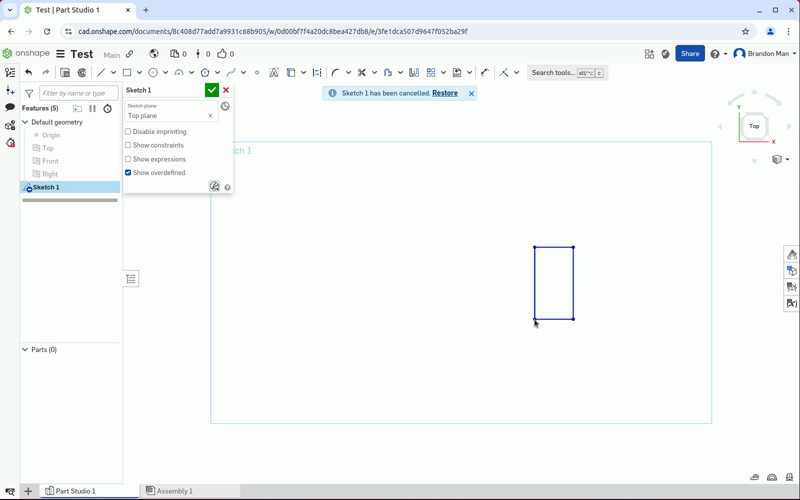
key(c)
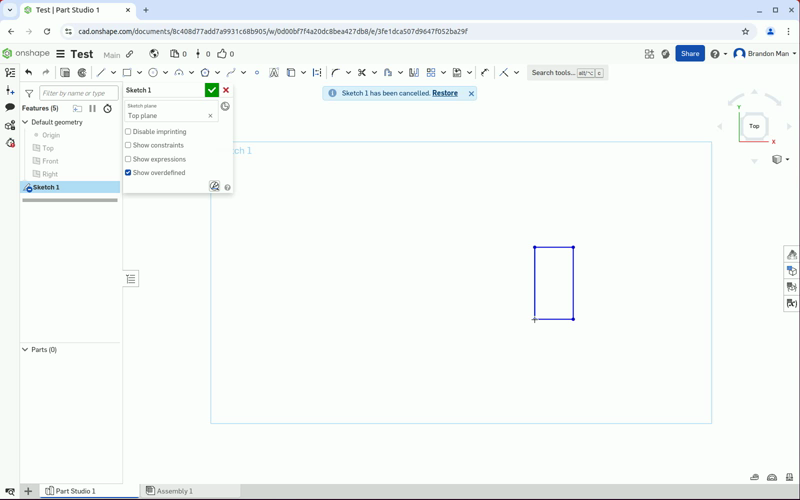
key_down(shift)
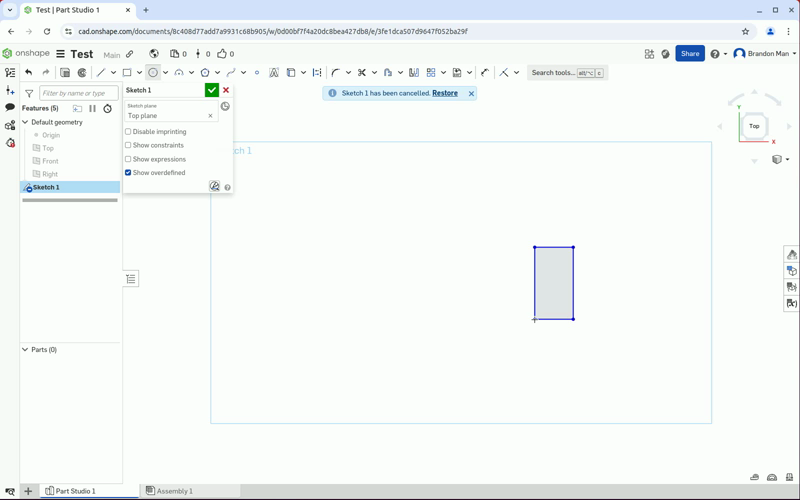
mouse_move(558, 282)
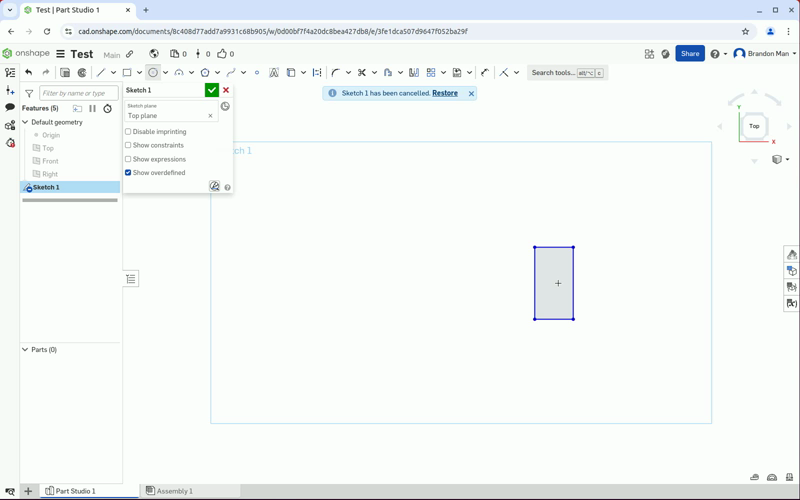
click(558, 282)
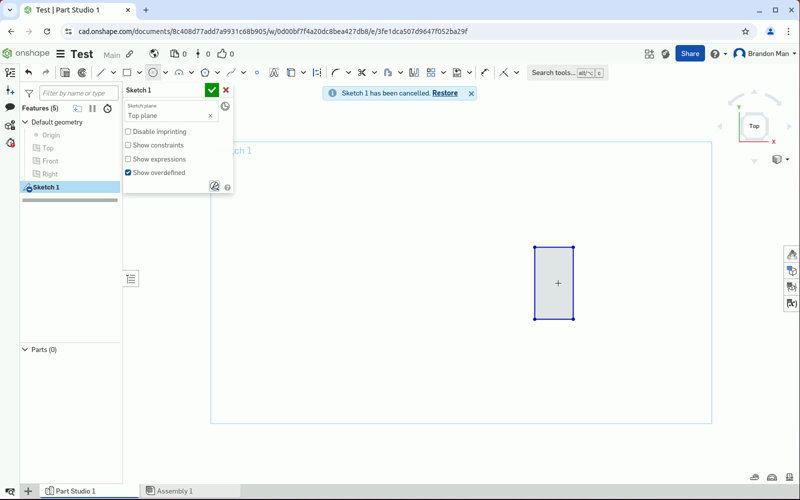
key_up(shift)
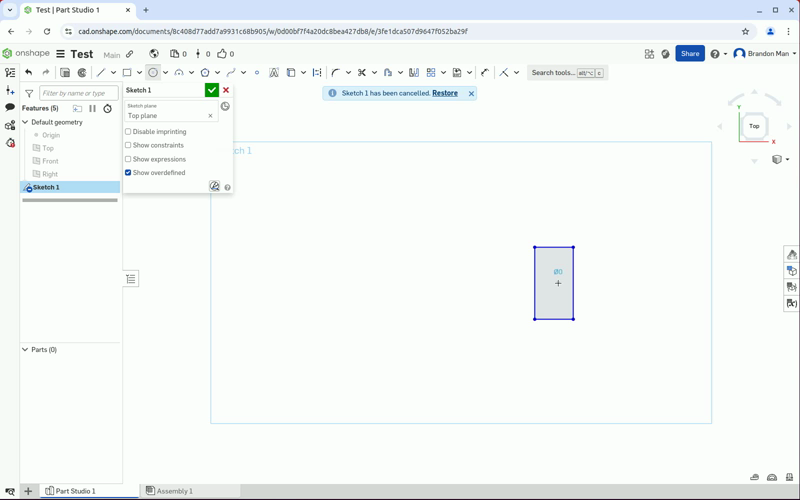
mouse_move(564, 282)
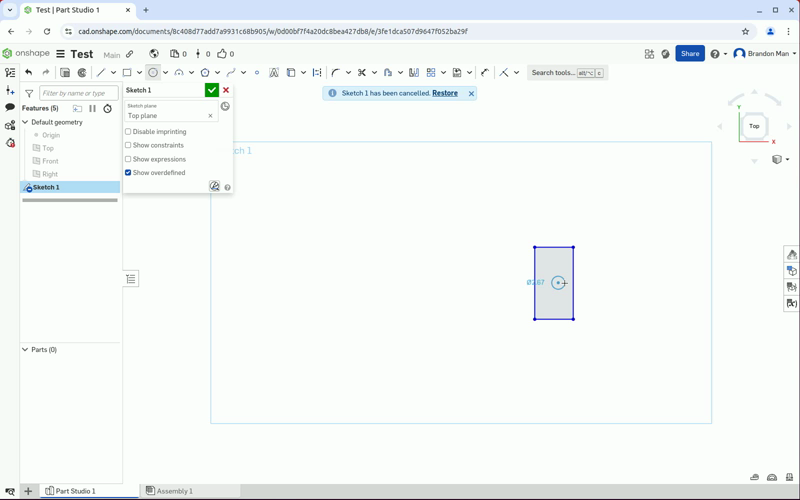
click(564, 282)
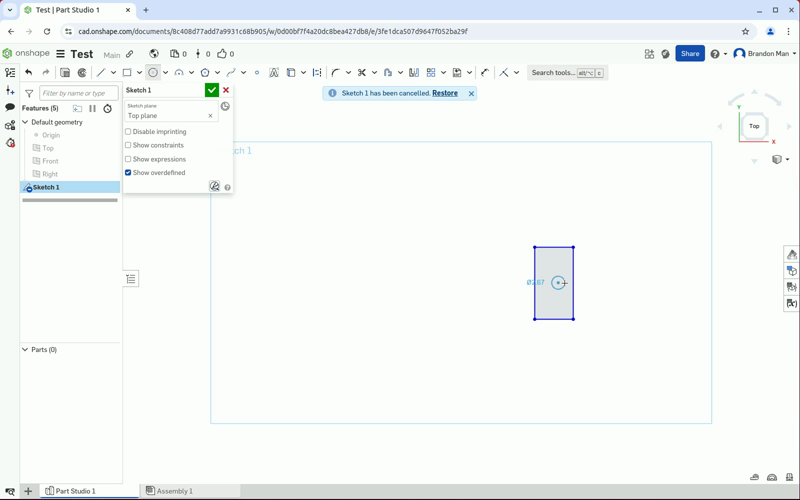
key(esc)
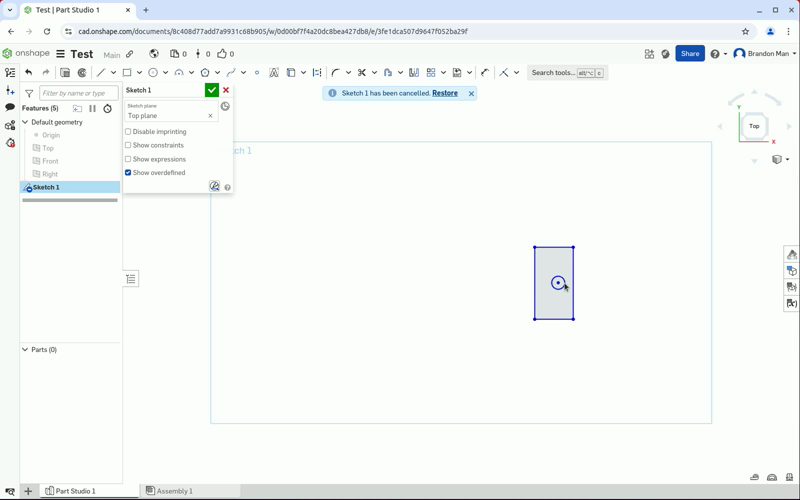
mouse_move(544, 255)
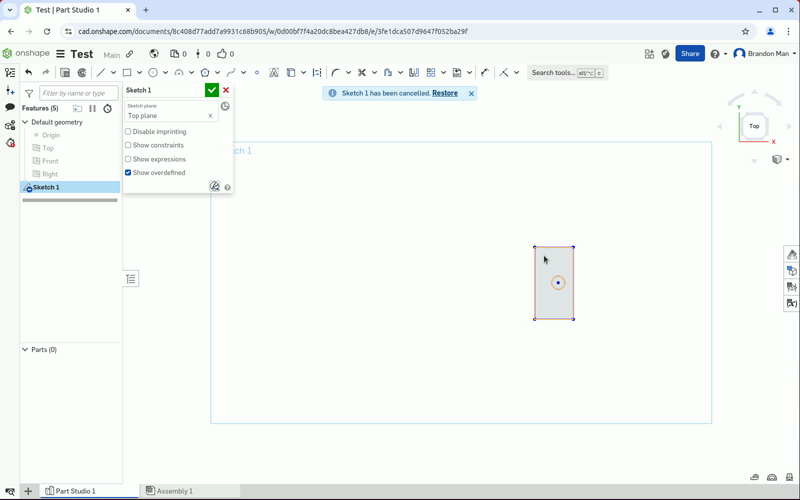
click(544, 255)
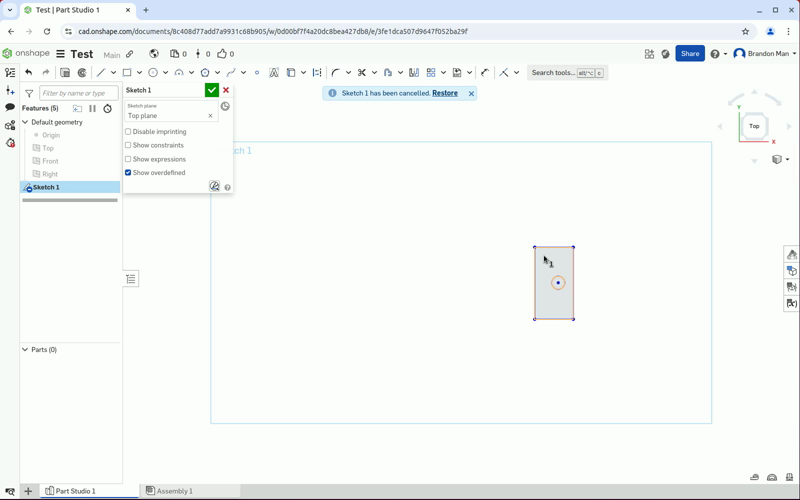
mouse_move(73, 352)
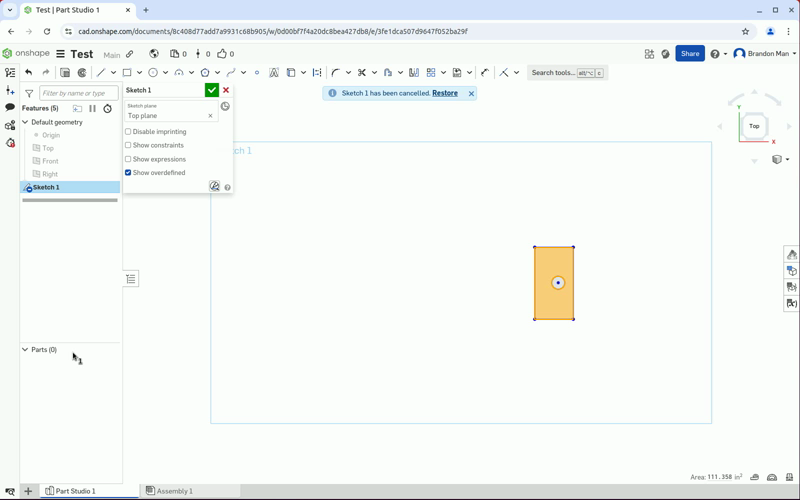
key(shift+y)
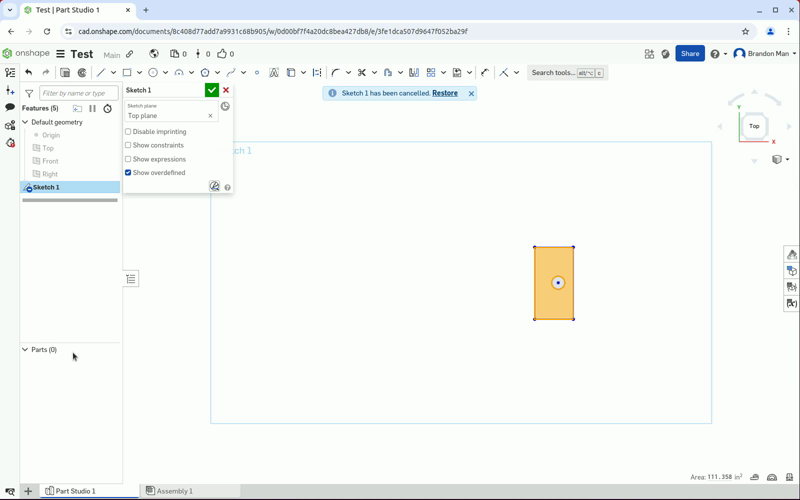
key(shift+e)
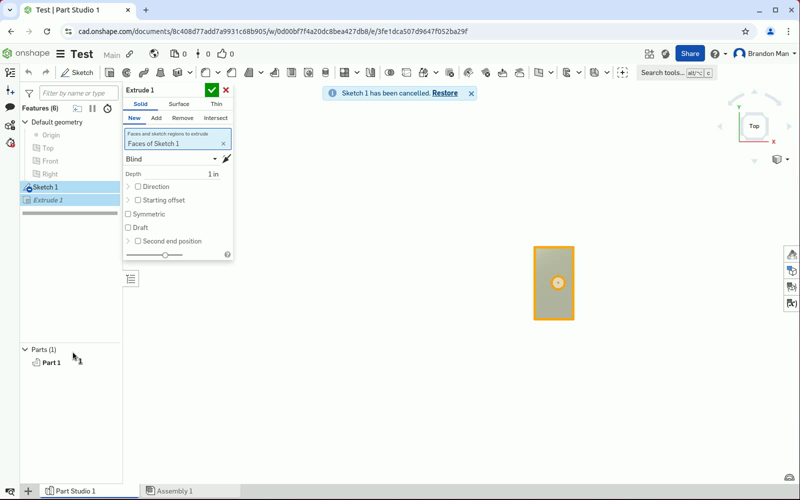
mouse_move(143, 106)
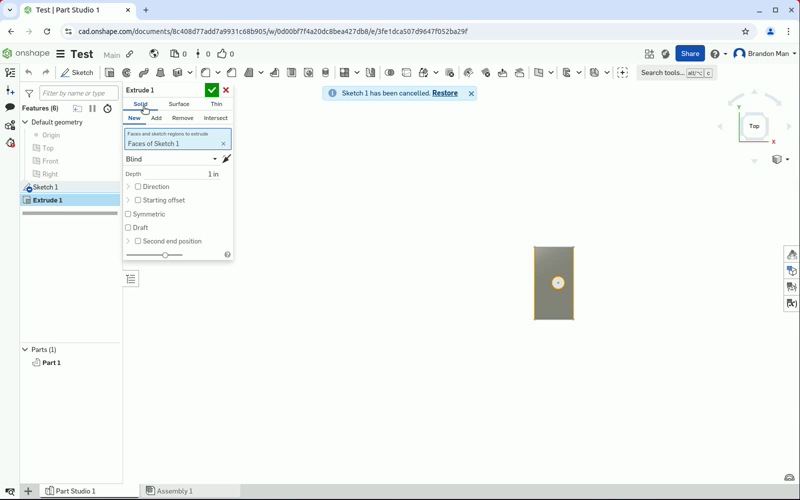
click(143, 106)
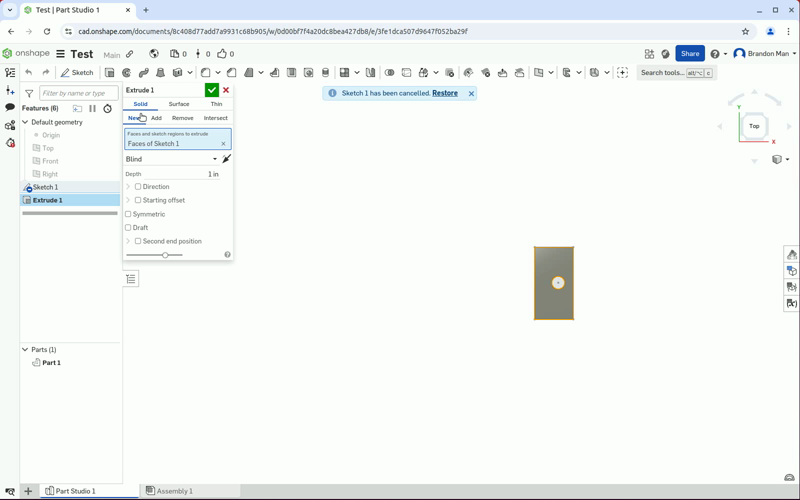
mouse_move(137, 120)
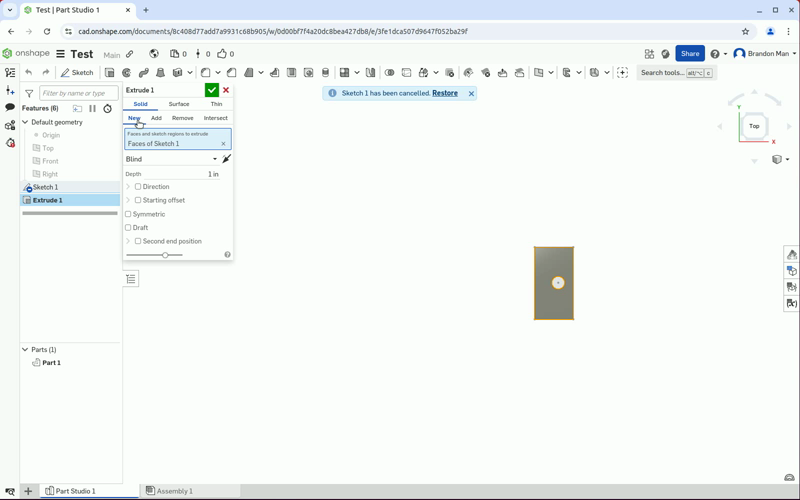
click(137, 120)
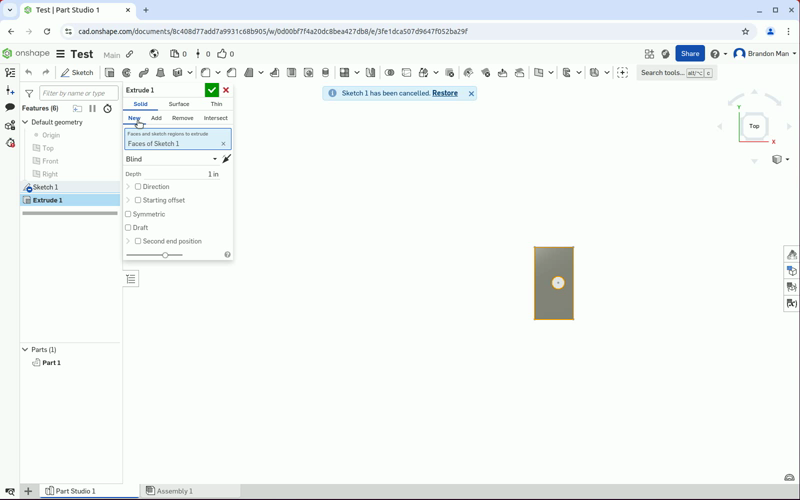
key(tab, 4)
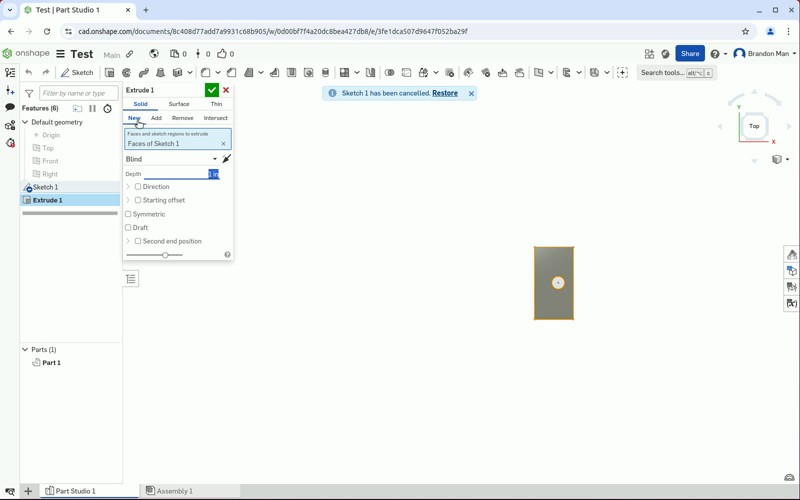
text(7.943)
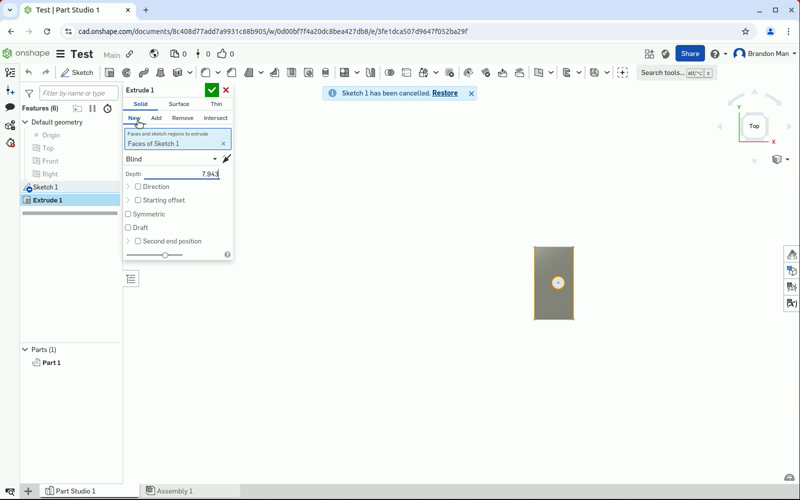
key(enter)
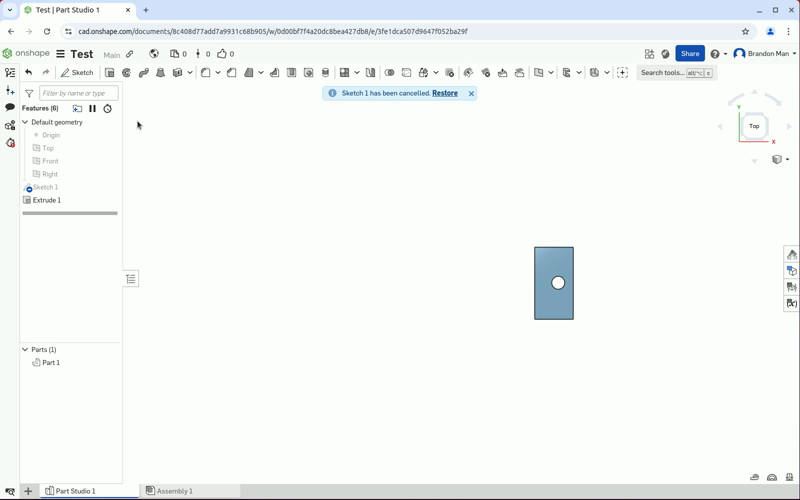
key(shift+h)
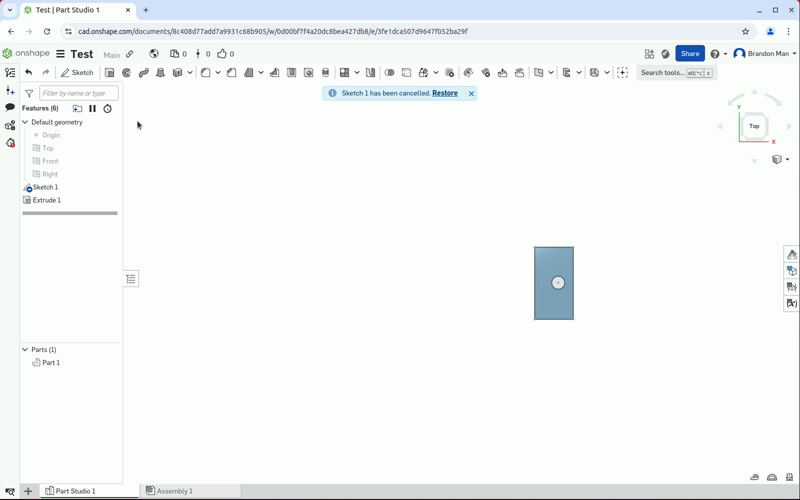
key(shift+h)
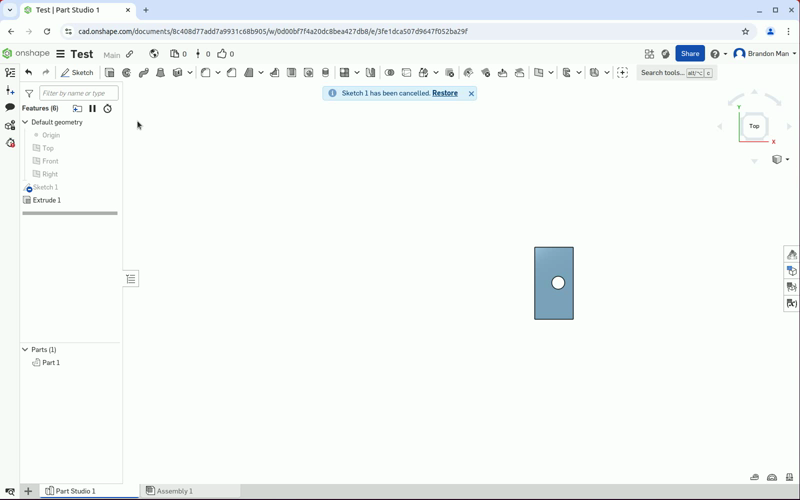
mouse_move(73, 189)
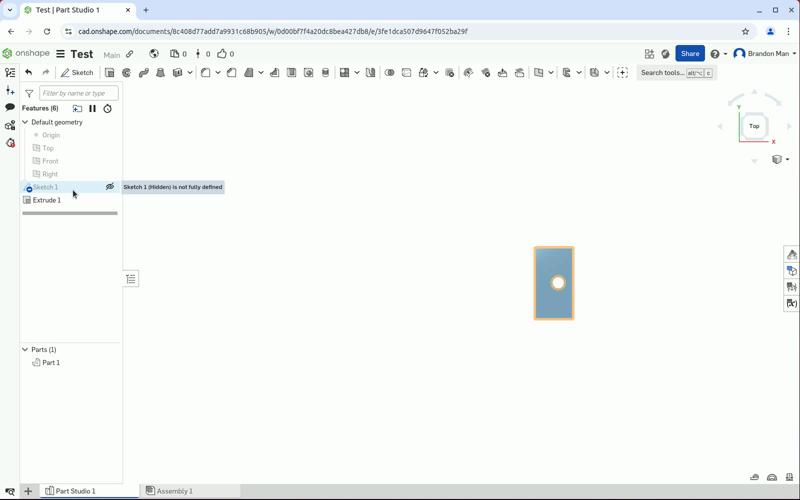
click(73, 189)
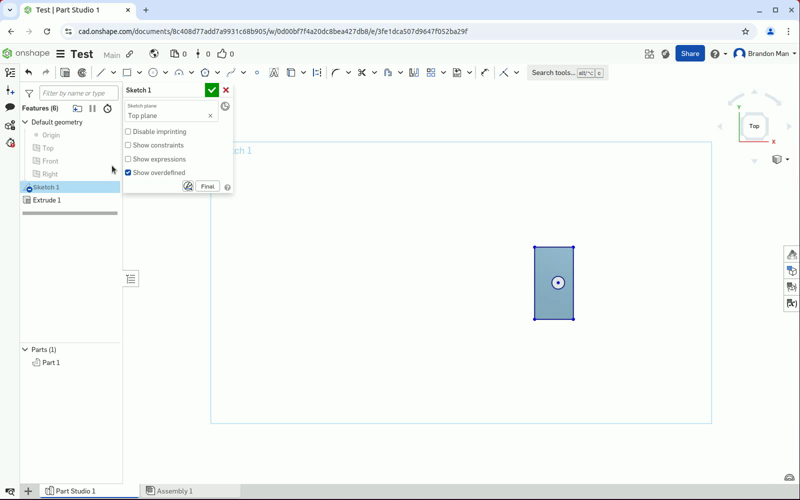
mouse_move(229, 92)
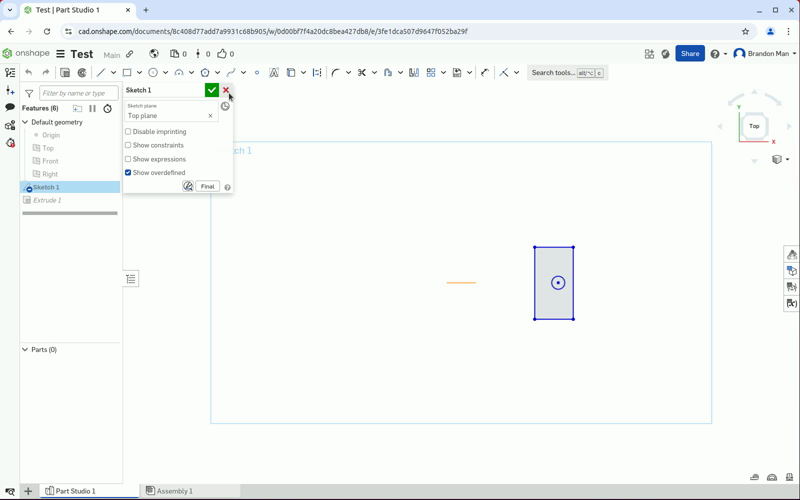
click(229, 92)
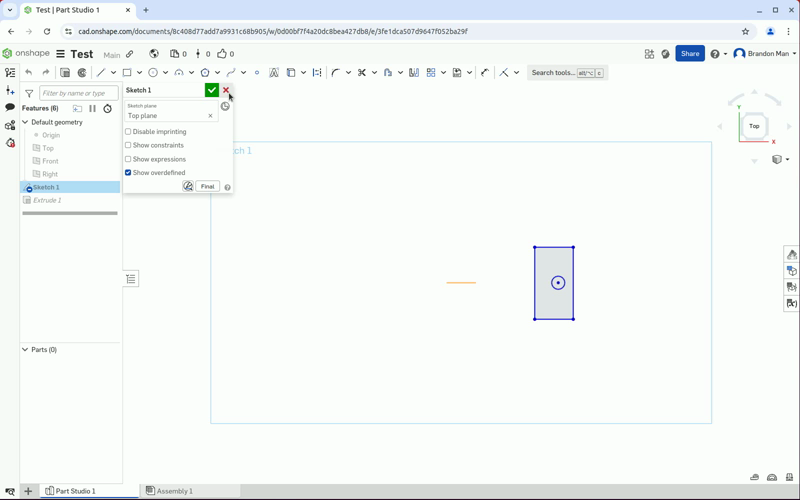
key(shift+s)
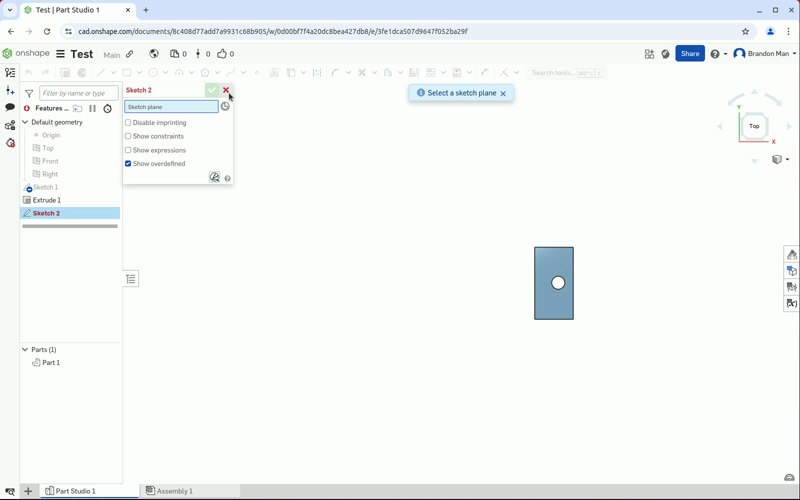
mouse_move(73, 150)
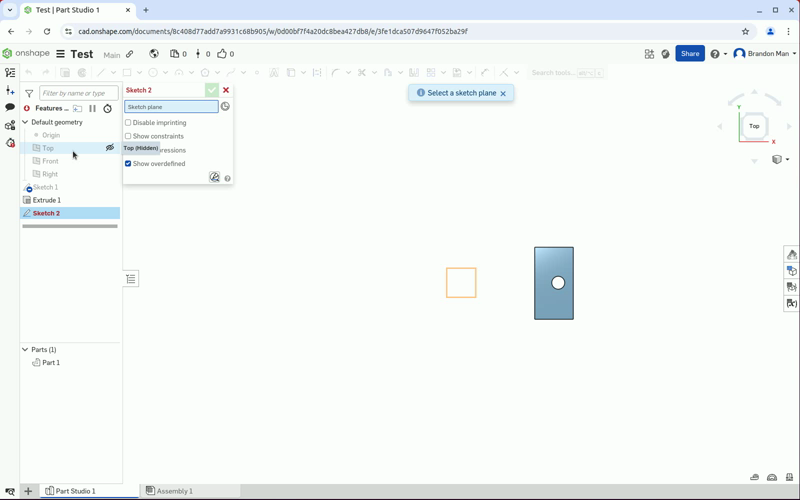
click(73, 150)
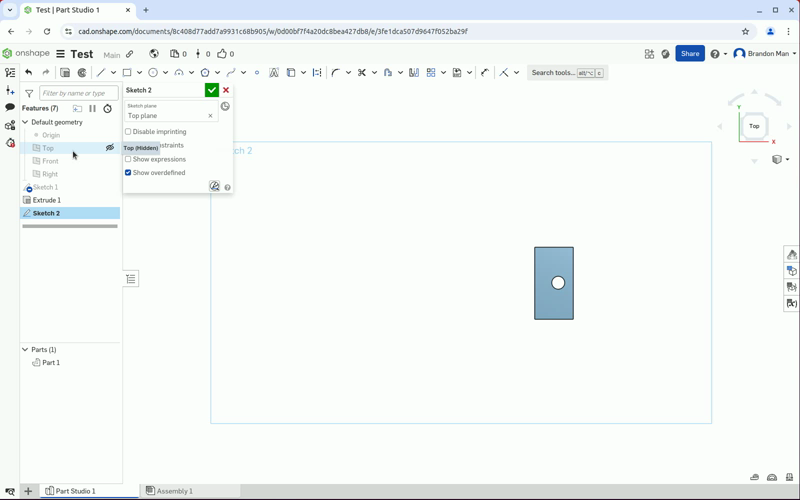
mouse_move(73, 352)
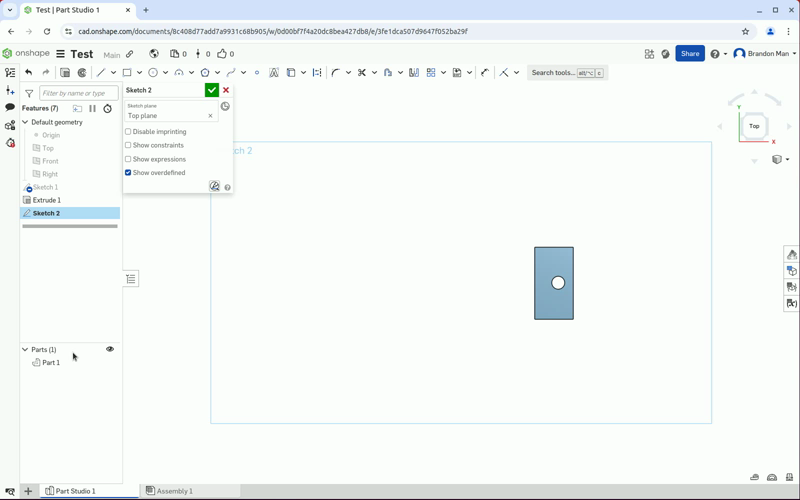
key(y)
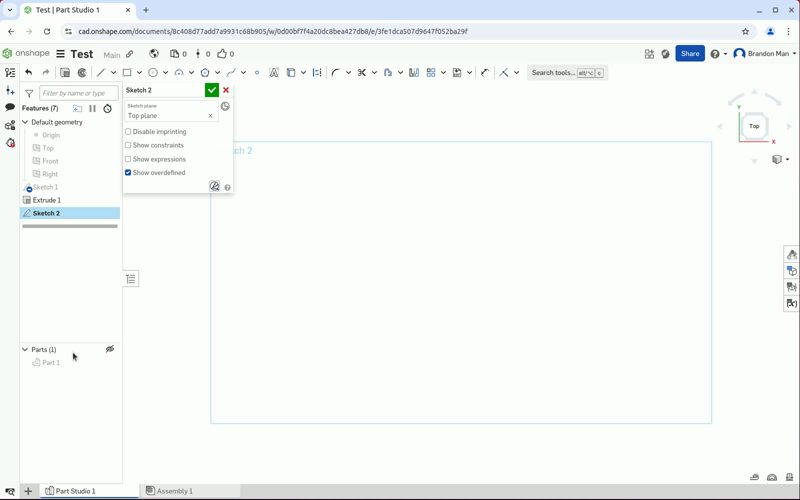
key(l)
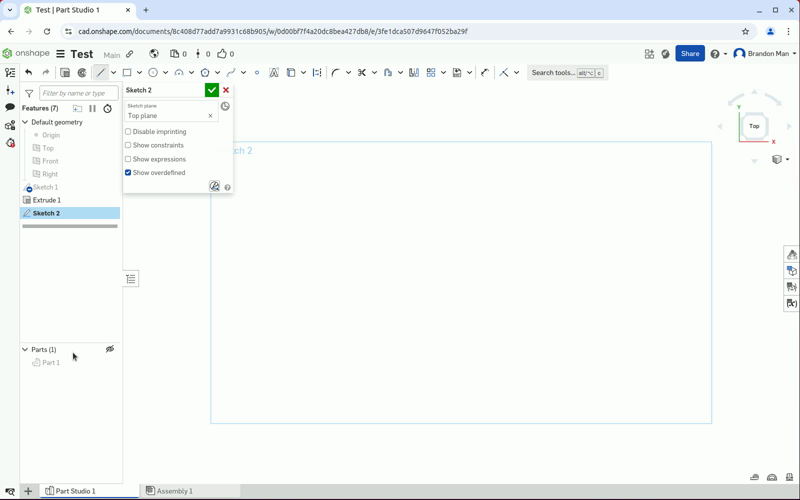
key_down(shift)
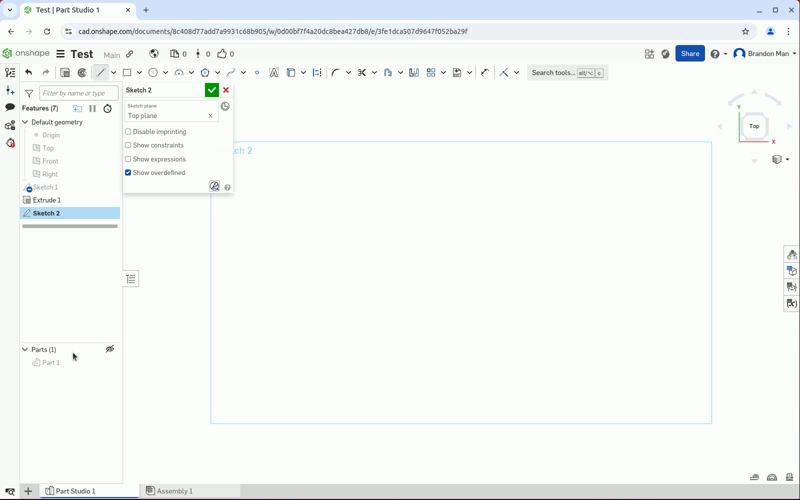
mouse_move(348, 319)
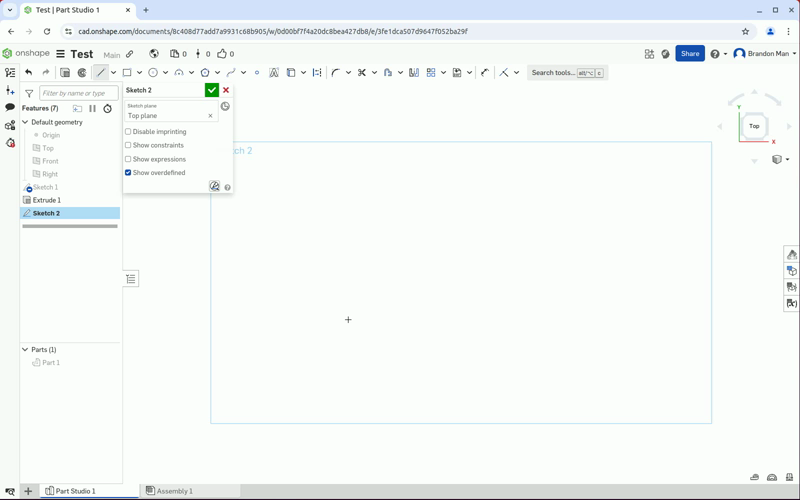
click(348, 319)
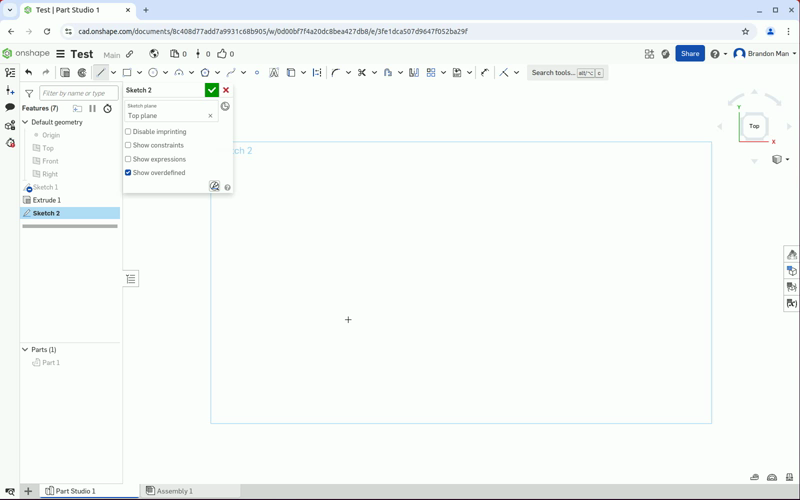
key_up(shift)
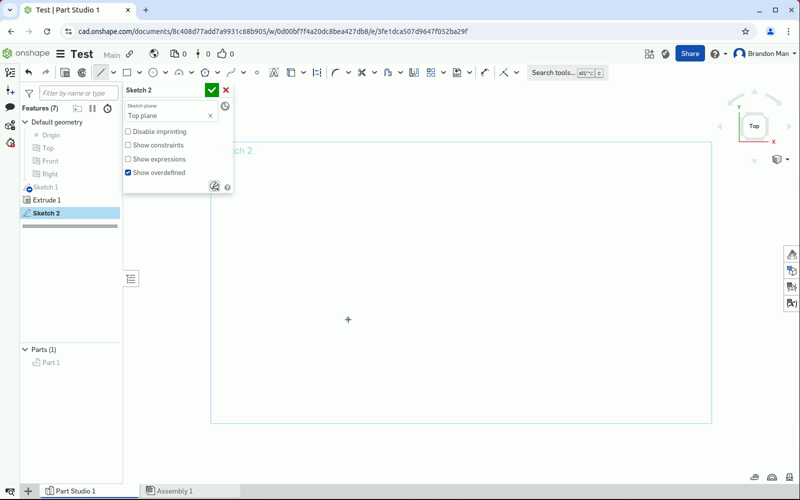
key_down(shift)
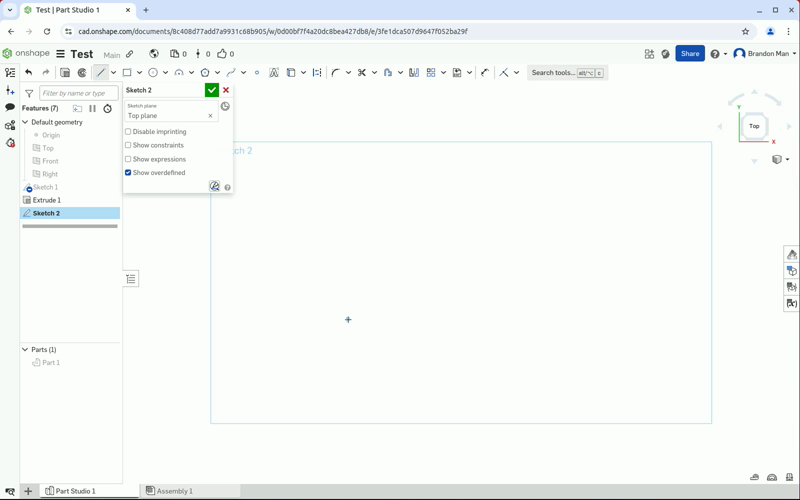
mouse_move(378, 319)
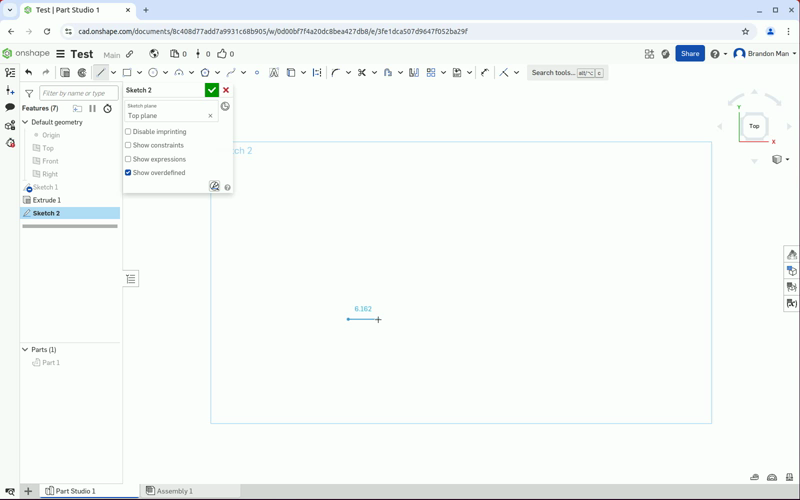
mouse_move(386, 319)
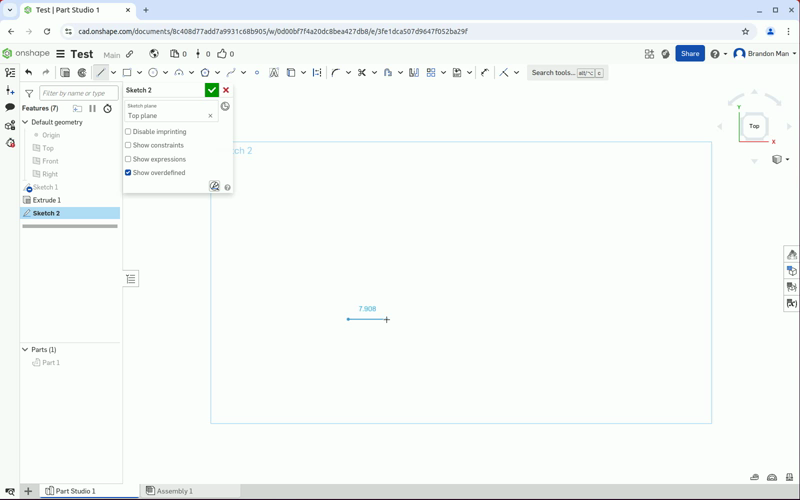
click(386, 319)
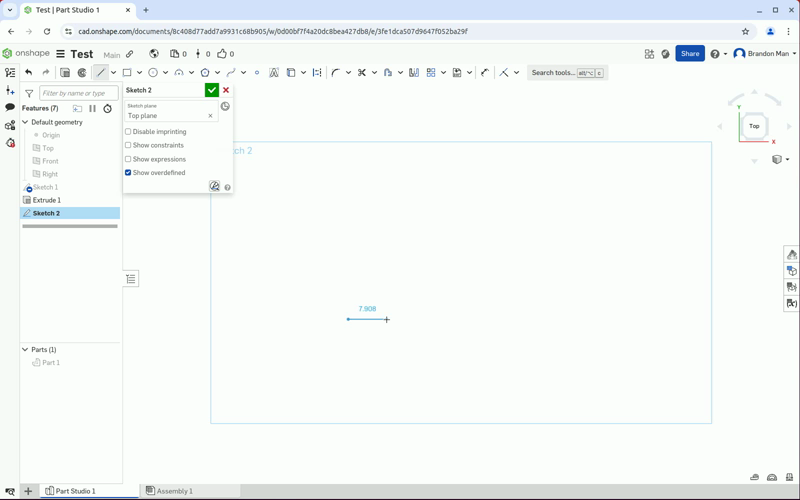
key_up(shift)
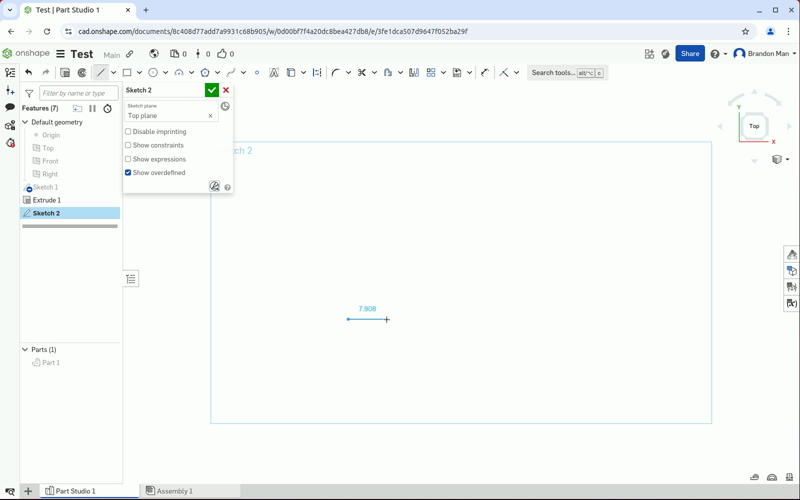
key_down(shift)
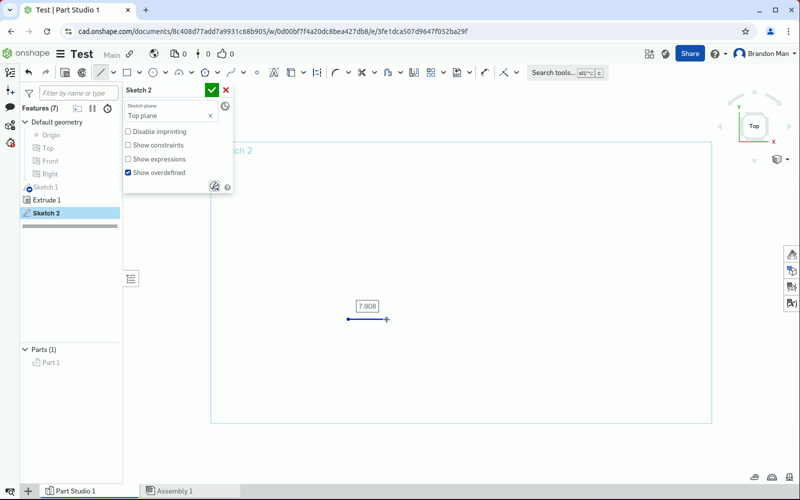
mouse_move(386, 247)
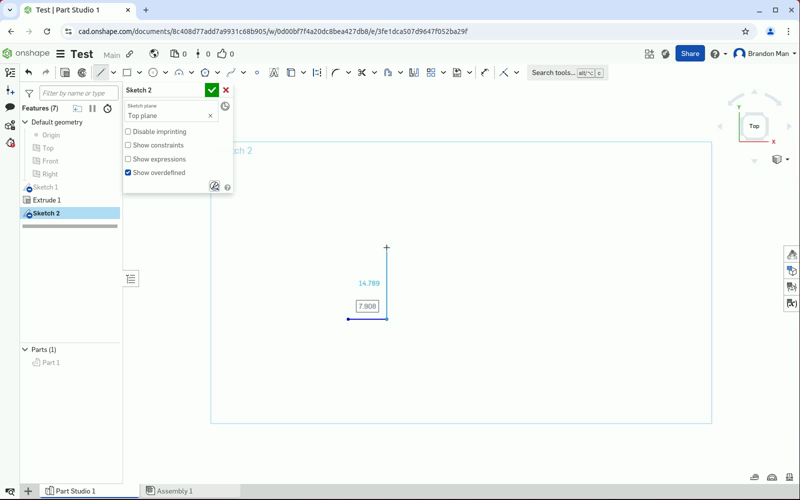
click(386, 247)
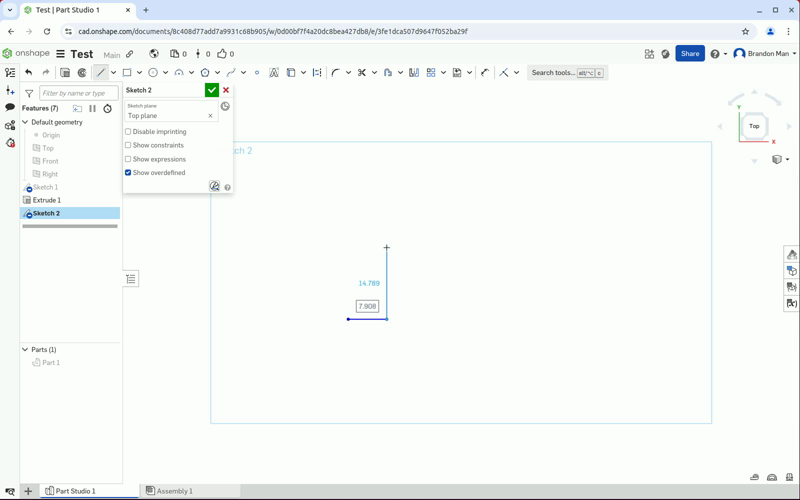
key_up(shift)
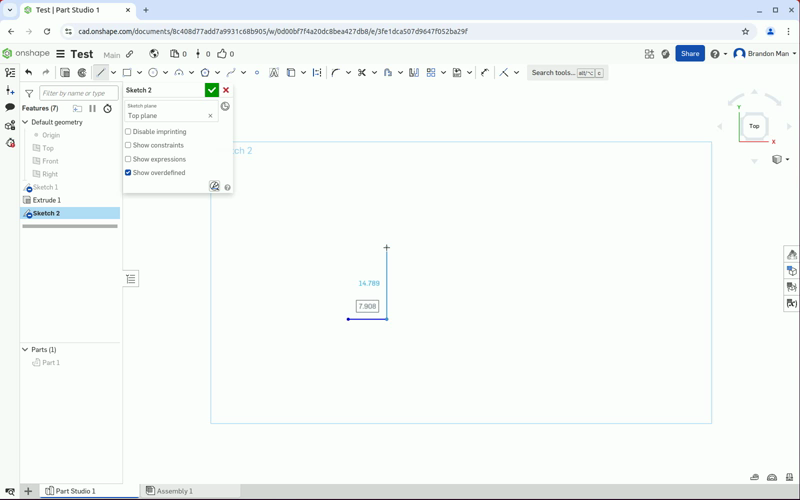
key_down(shift)
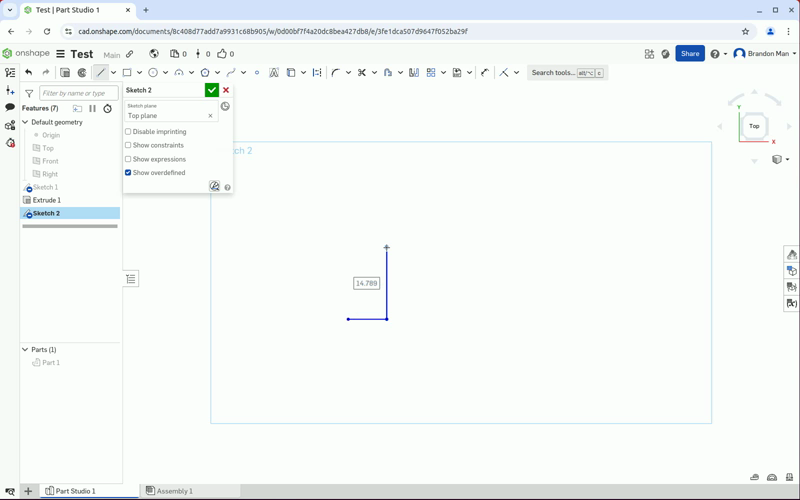
mouse_move(417, 247)
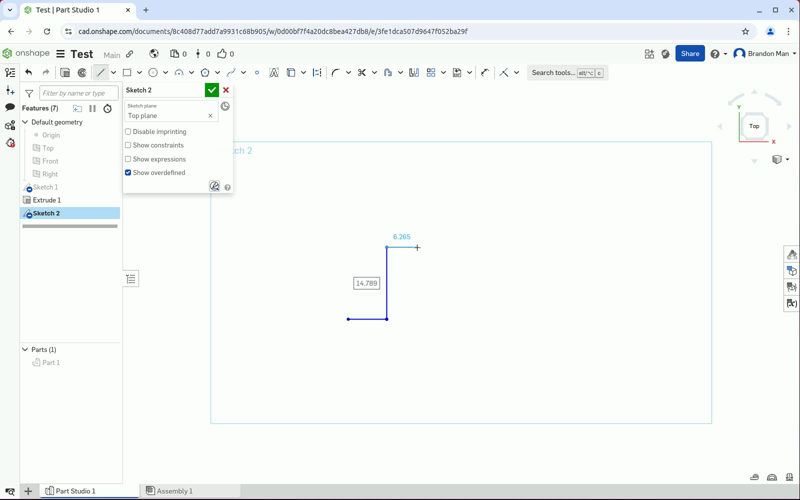
mouse_move(348, 247)
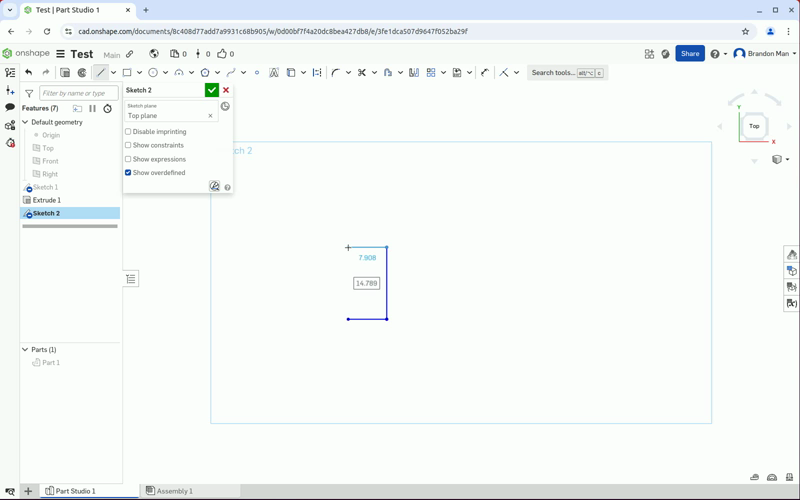
click(348, 247)
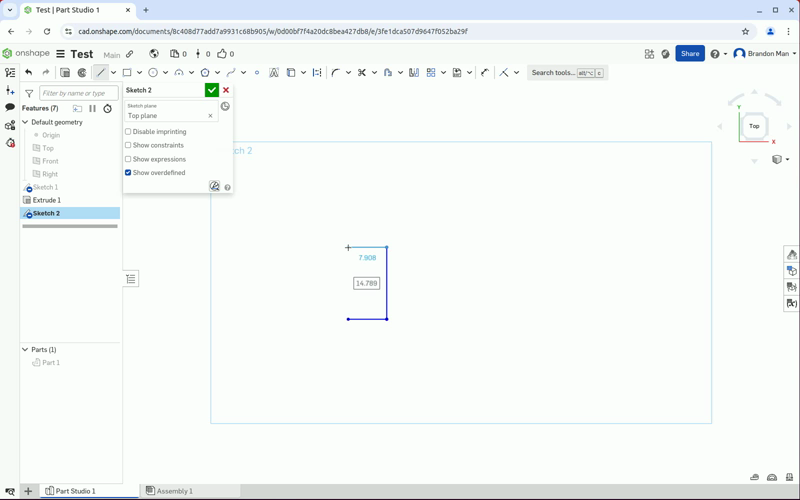
key_up(shift)
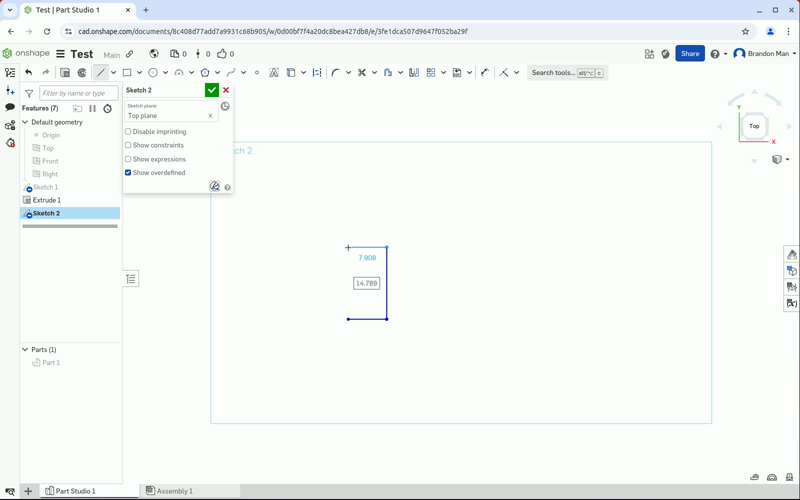
key_down(shift)
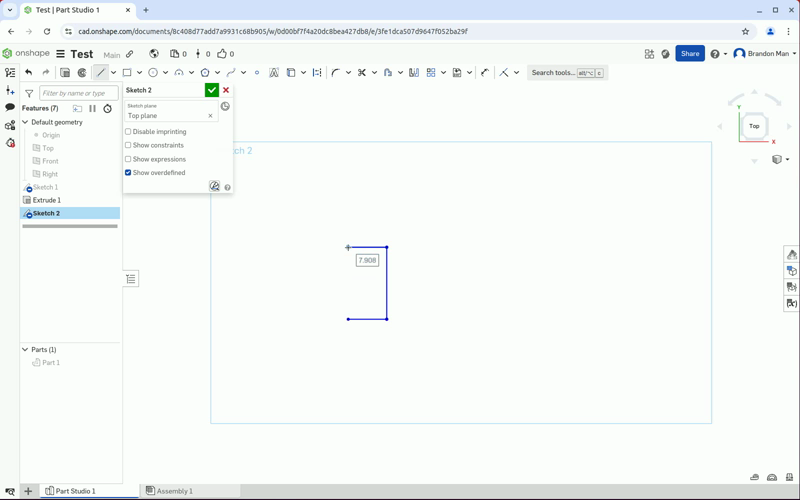
mouse_move(348, 319)
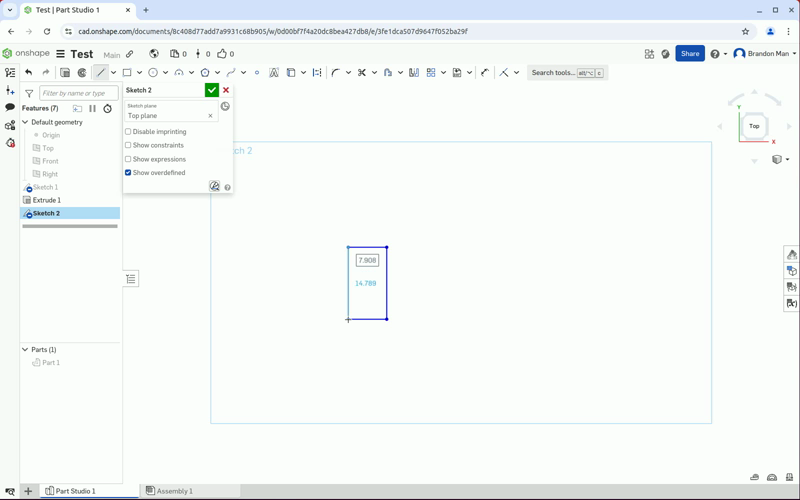
key_up(shift)
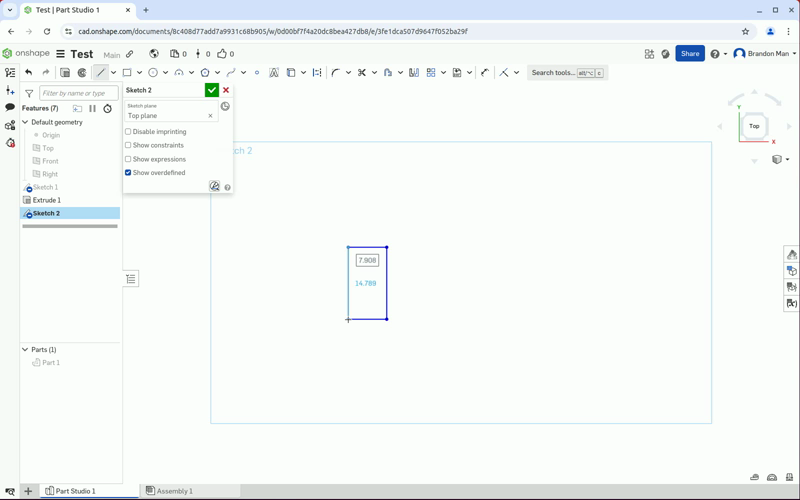
click(348, 319)
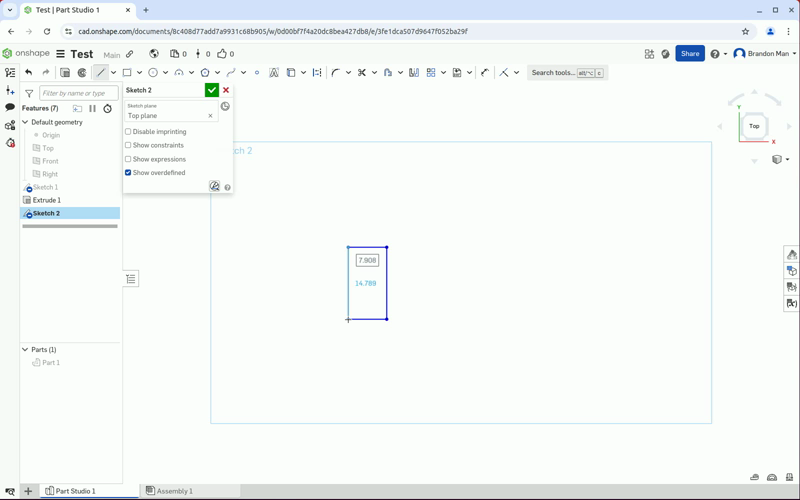
key(esc)
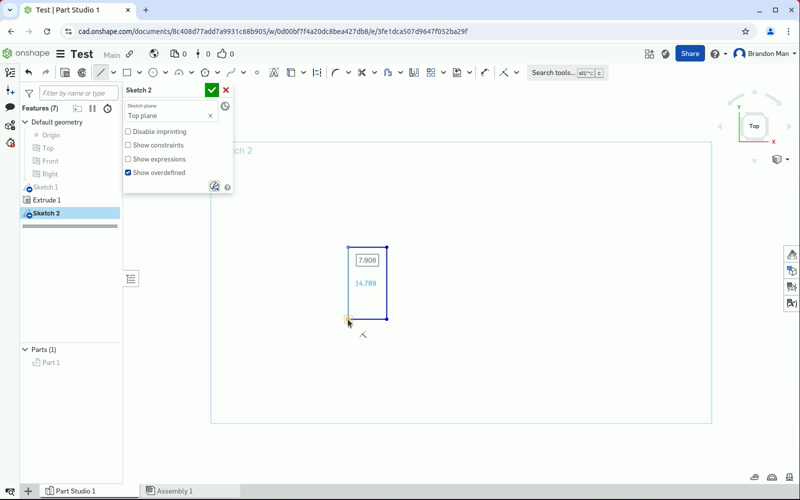
key(c)
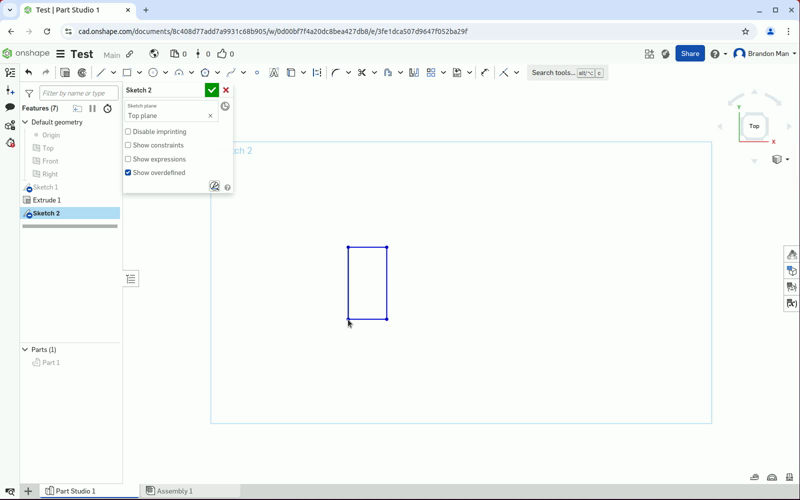
key_down(shift)
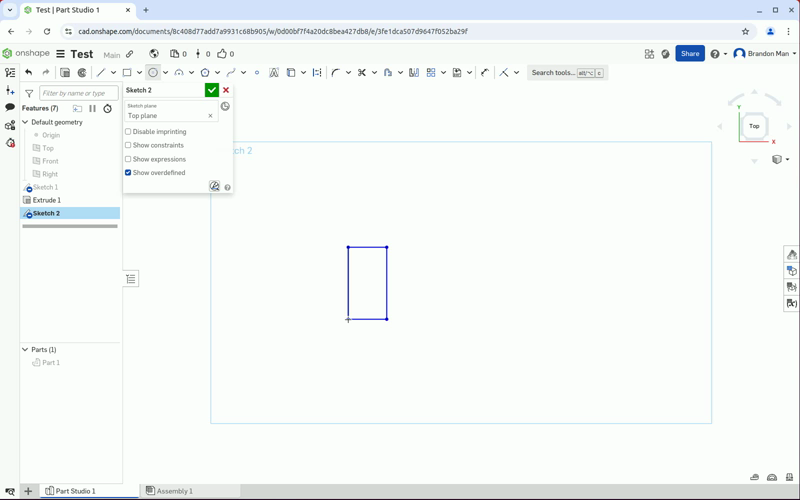
mouse_move(364, 282)
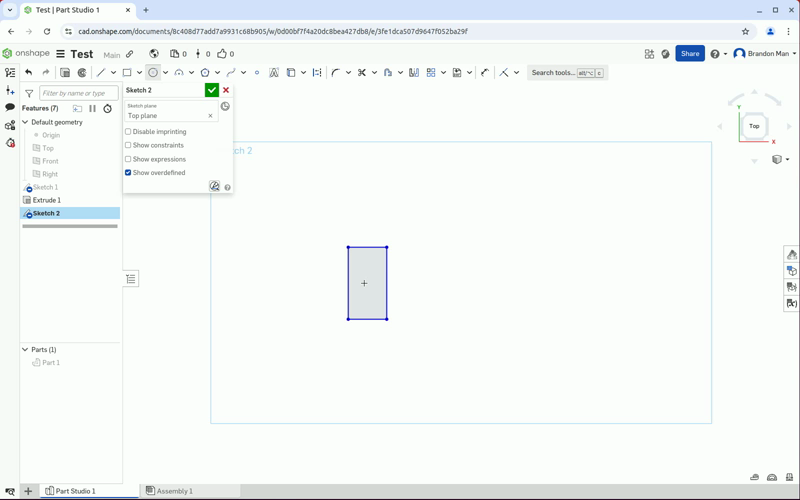
click(364, 282)
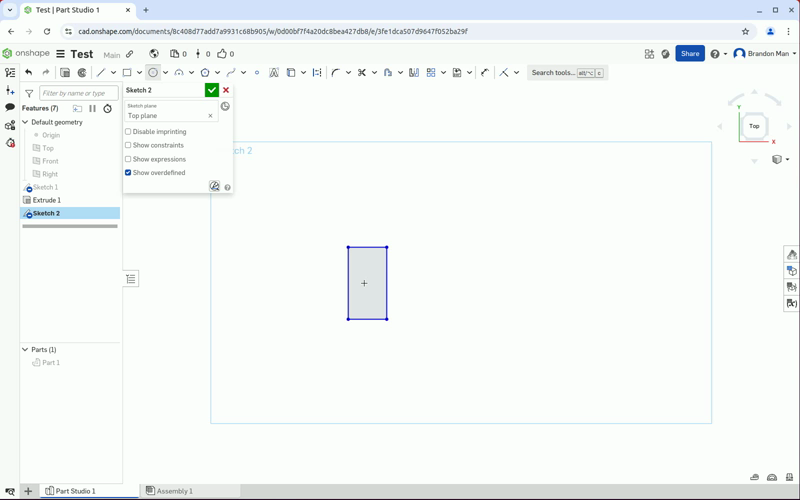
key_up(shift)
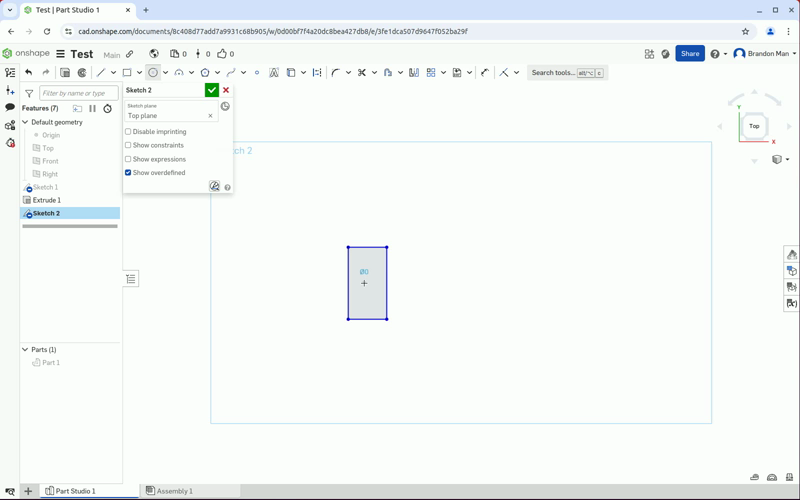
mouse_move(371, 282)
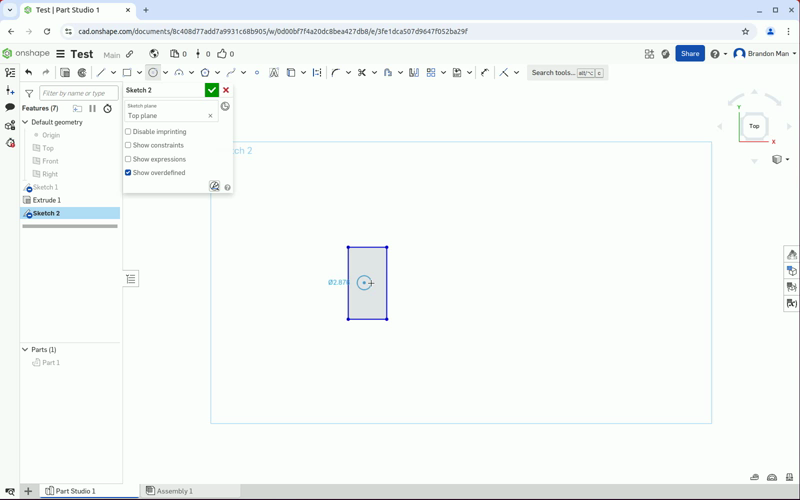
click(371, 282)
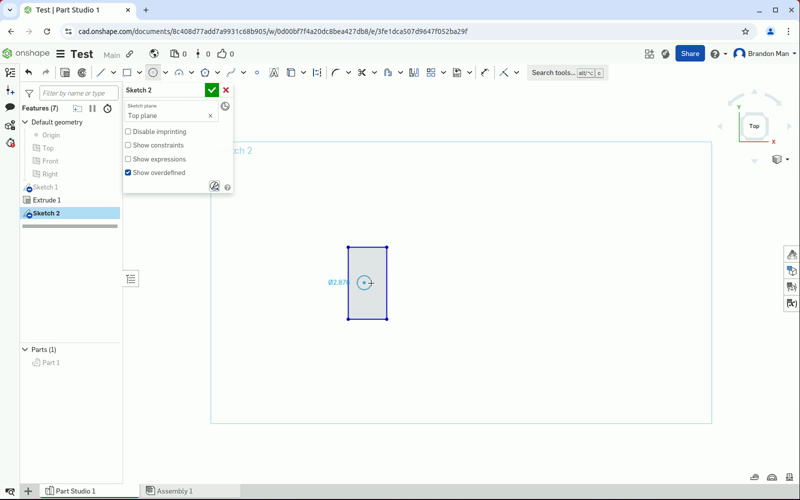
key(esc)
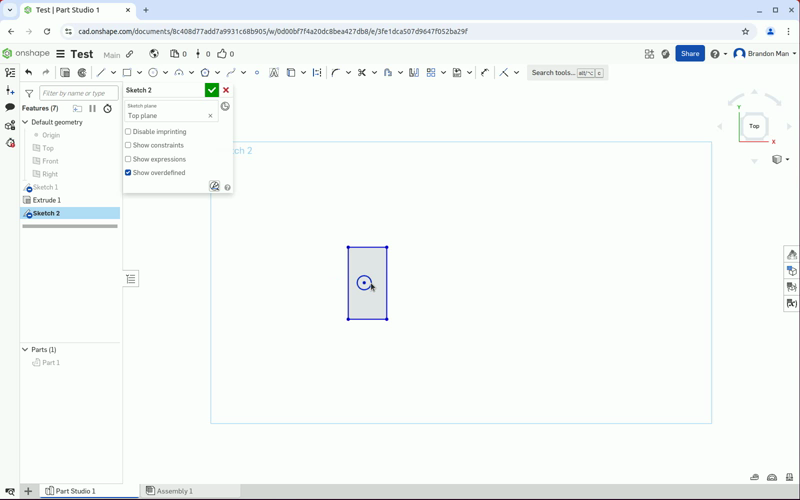
mouse_move(382, 291)
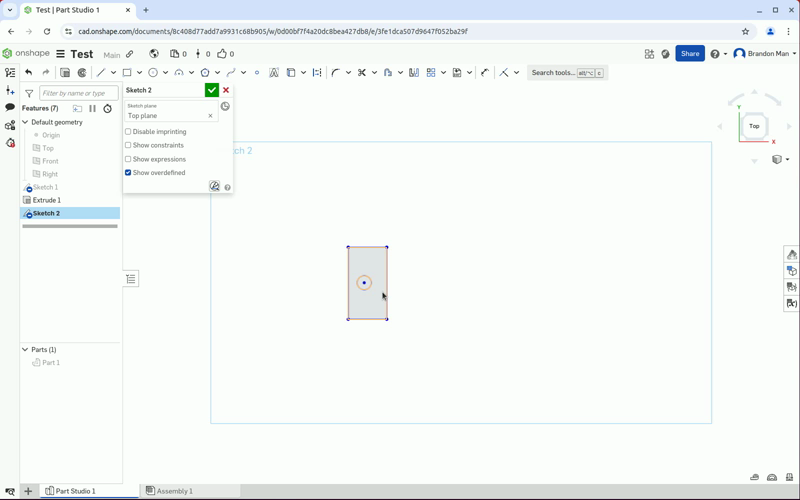
click(382, 291)
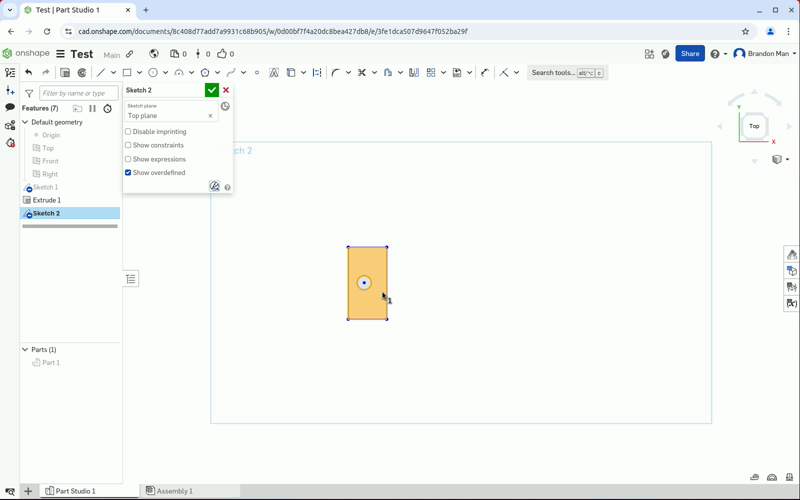
mouse_move(73, 352)
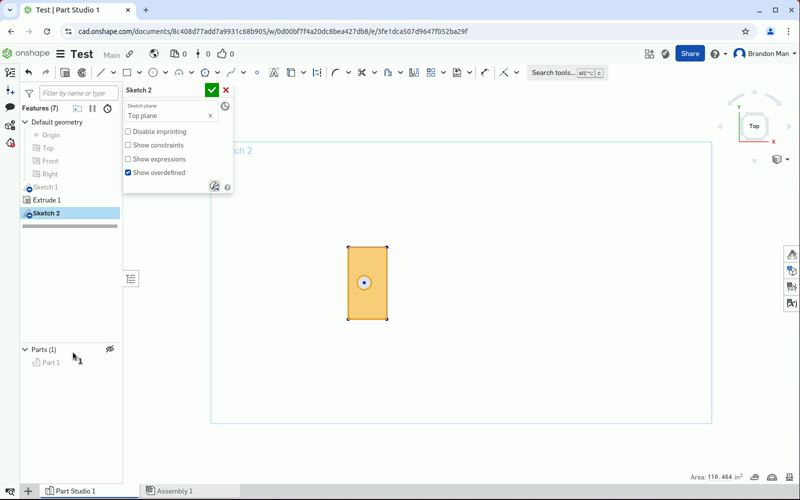
key(shift+y)
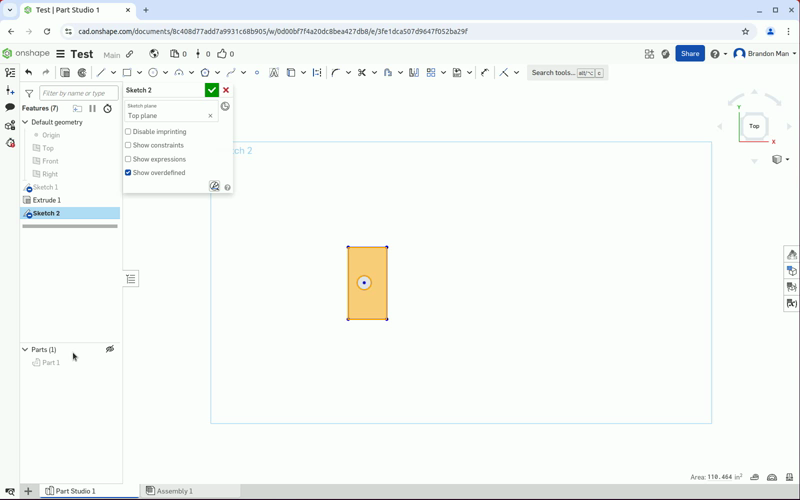
key(shift+e)
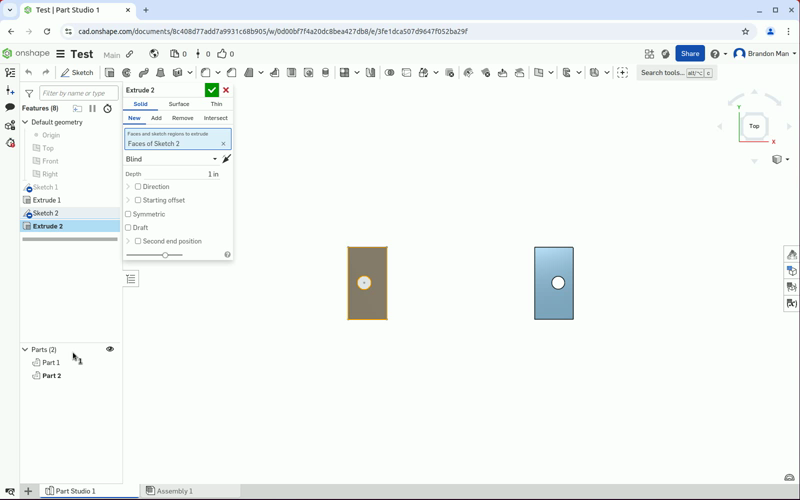
mouse_move(143, 106)
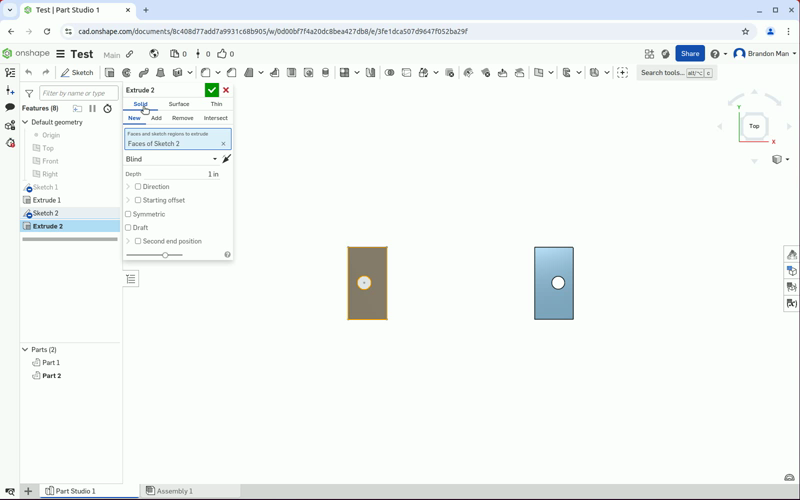
click(143, 106)
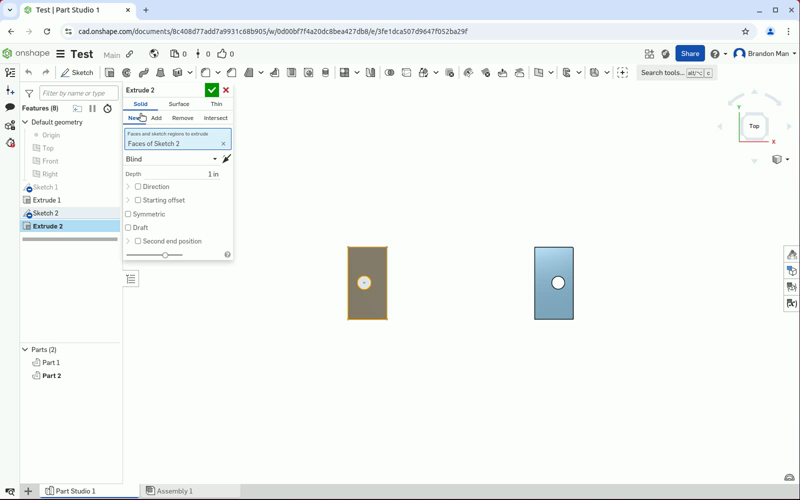
mouse_move(137, 120)
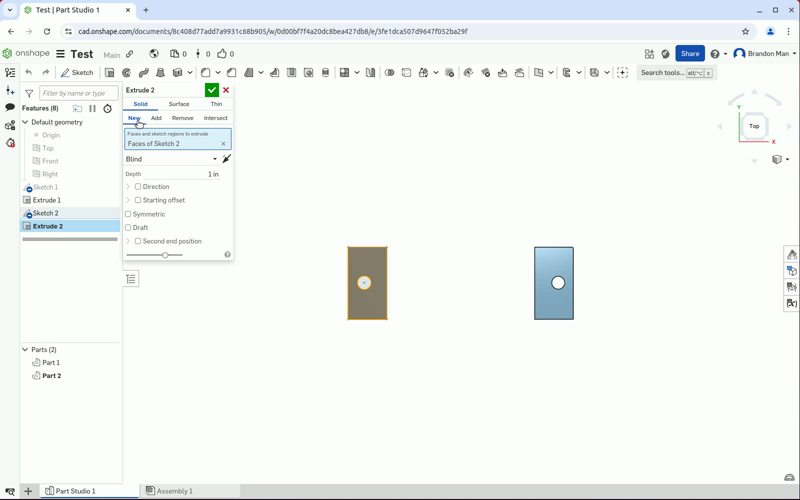
click(137, 120)
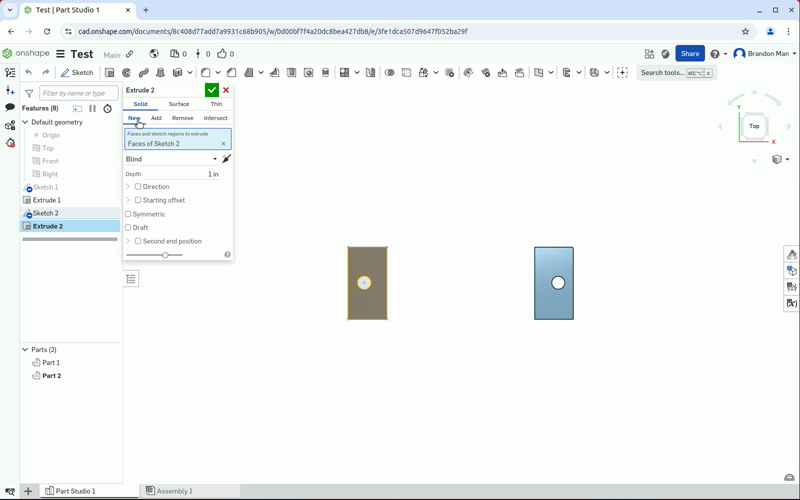
key(tab, 4)
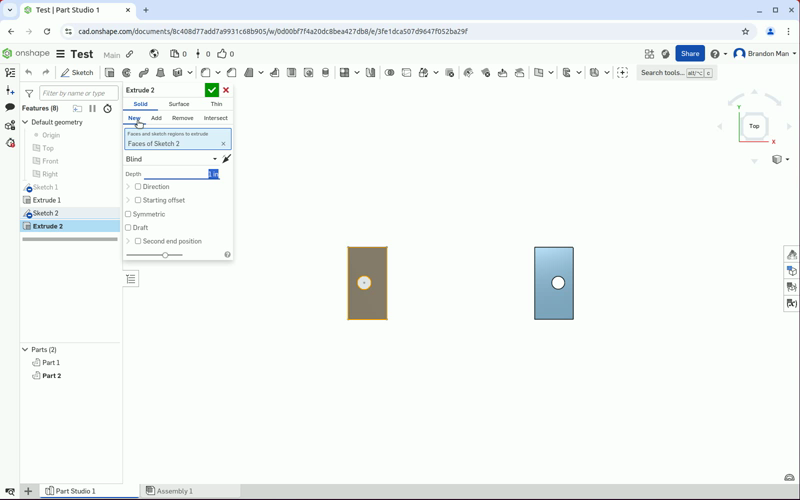
text(7.943)
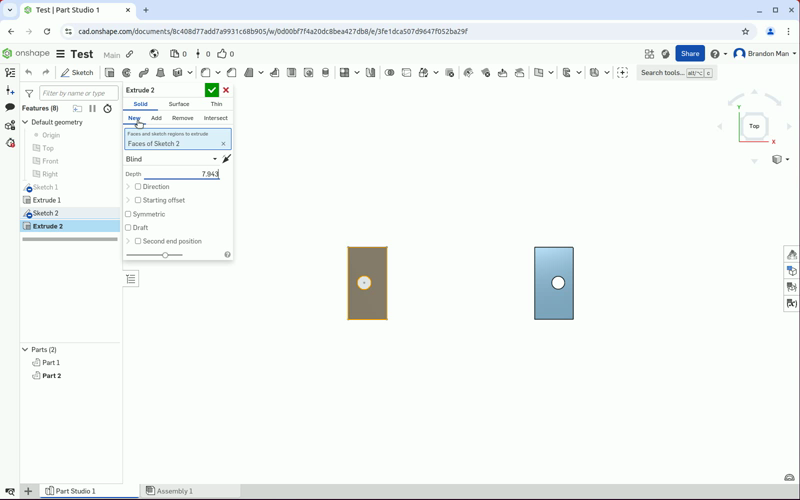
key(enter)
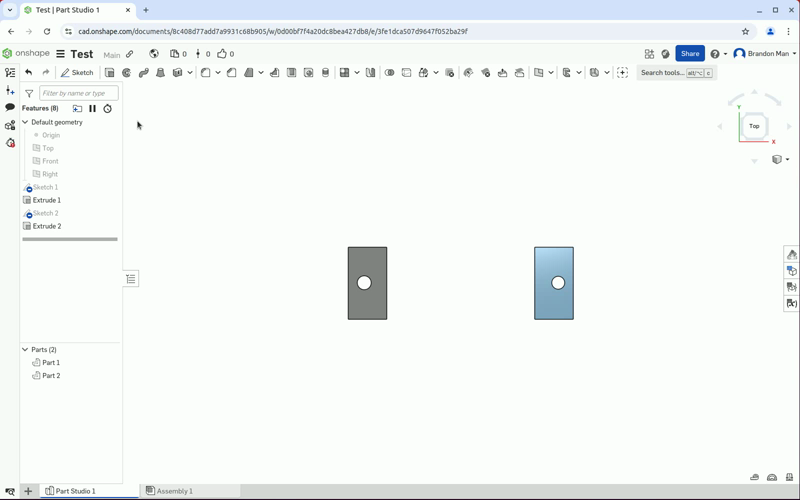
key(shift+h)
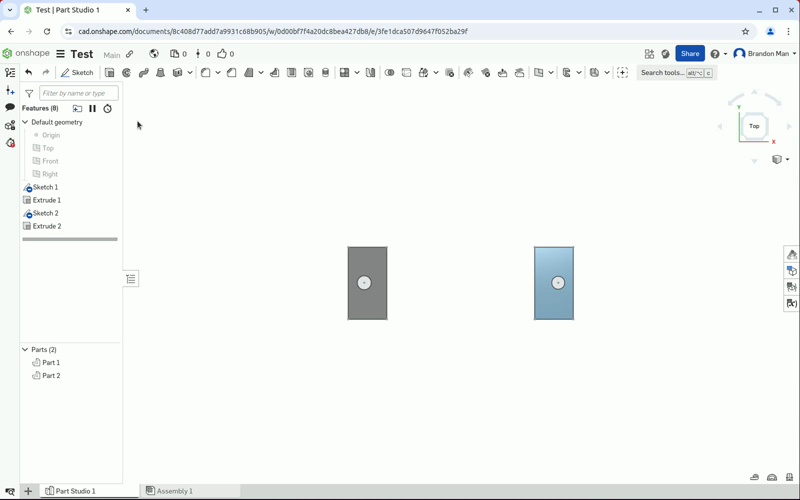
key(shift+h)
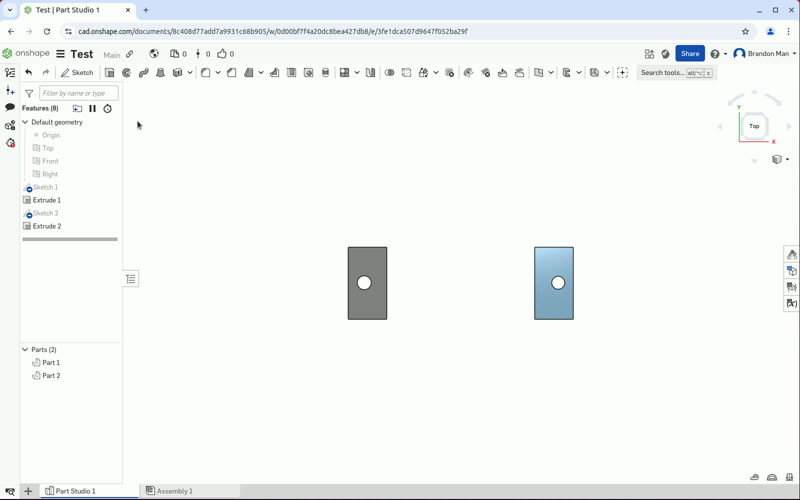
mouse_move(73, 189)
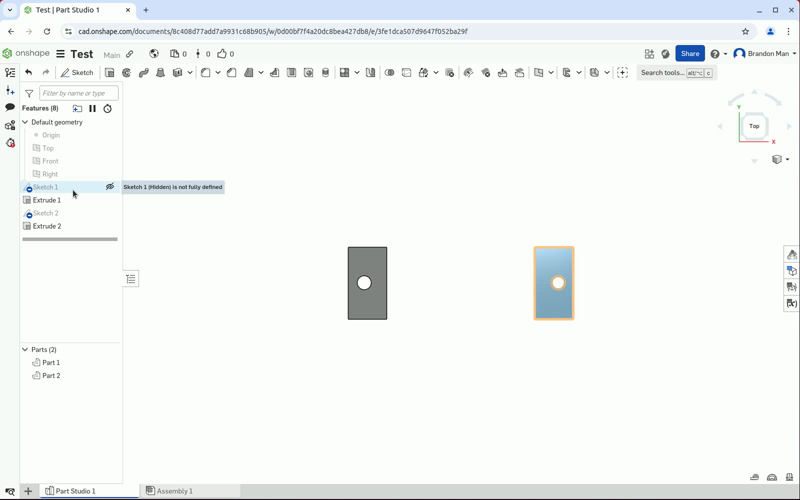
click(73, 189)
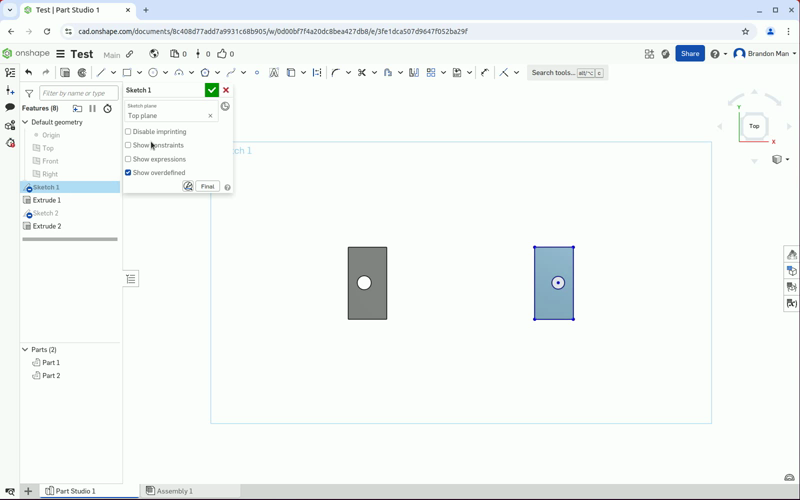
mouse_move(229, 92)
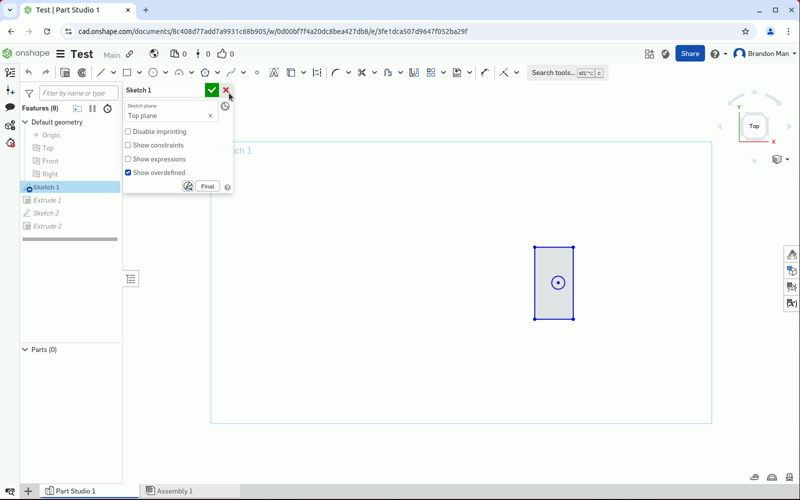
click(229, 92)
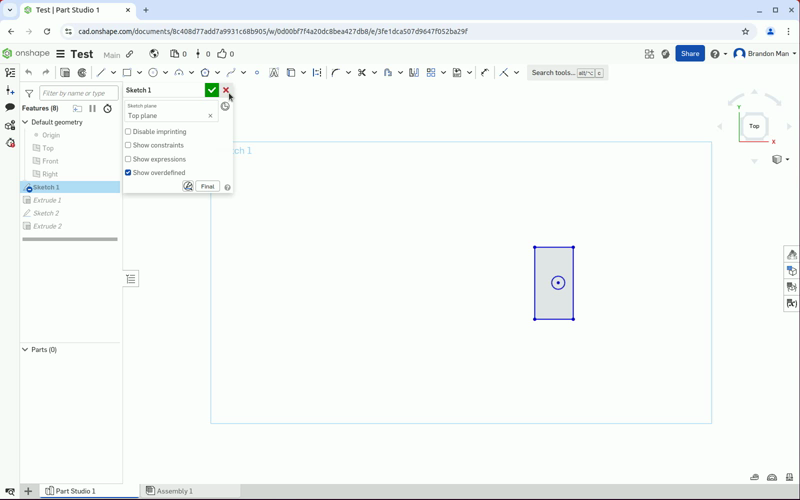
key(shift+s)
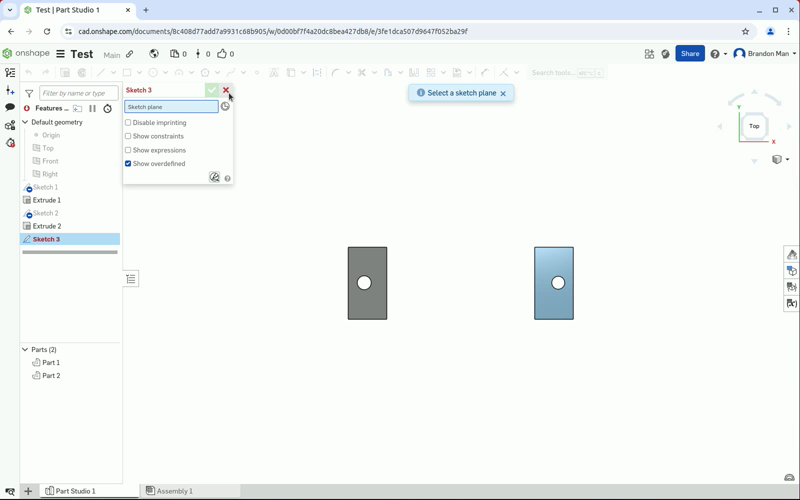
mouse_move(73, 150)
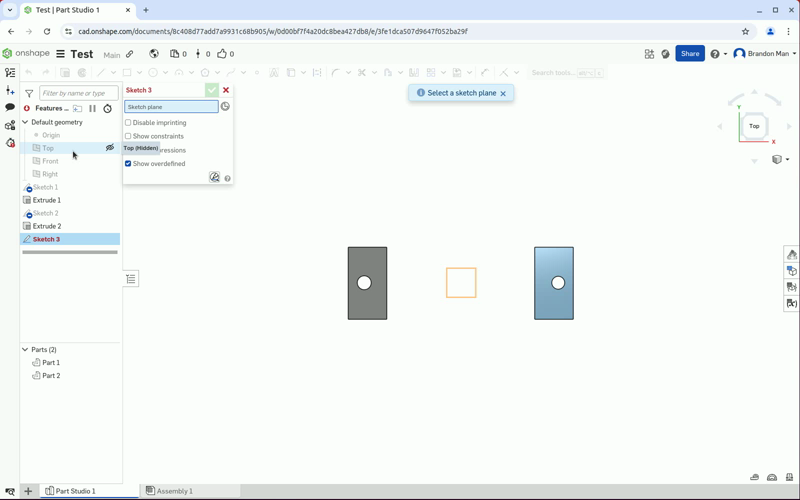
click(73, 150)
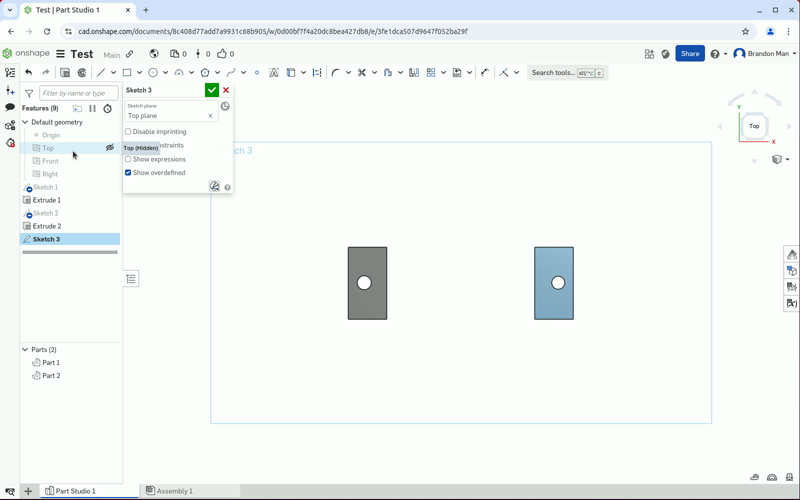
mouse_move(73, 352)
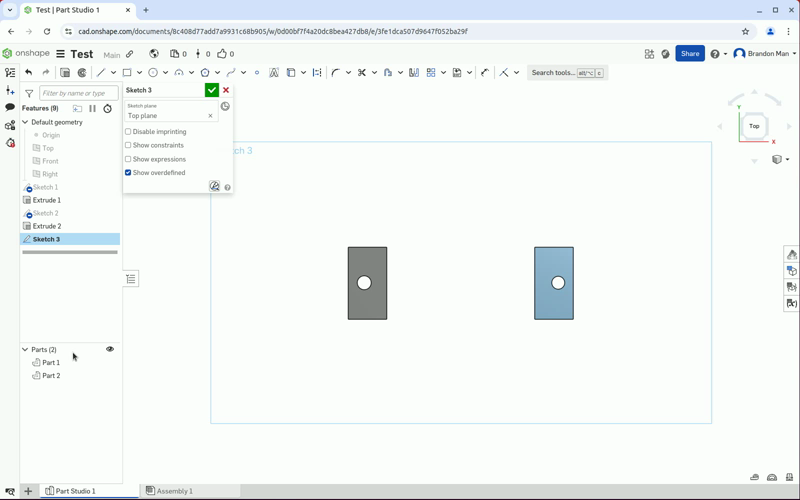
key(y)
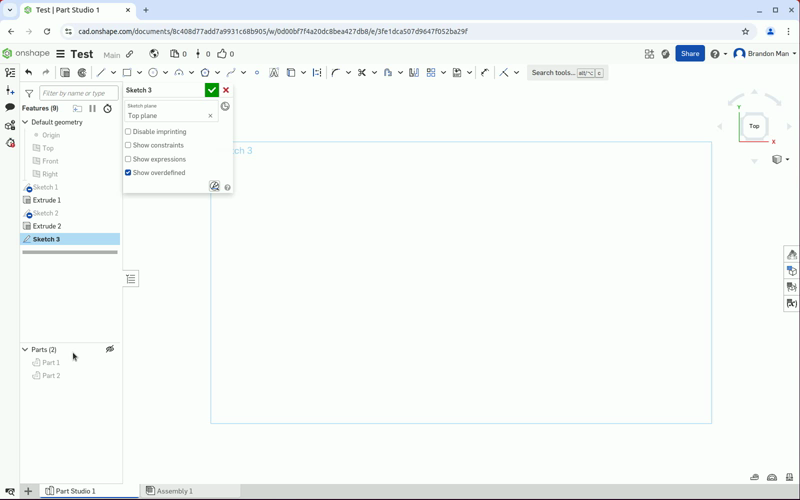
key(l)
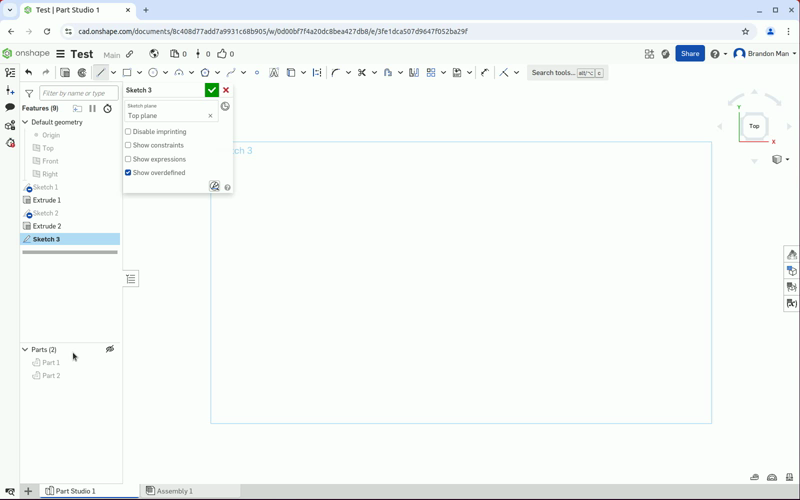
key_down(shift)
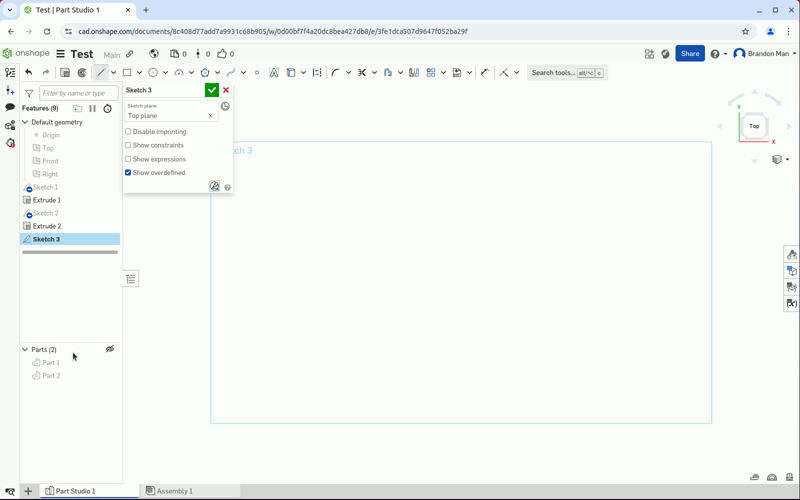
mouse_move(386, 319)
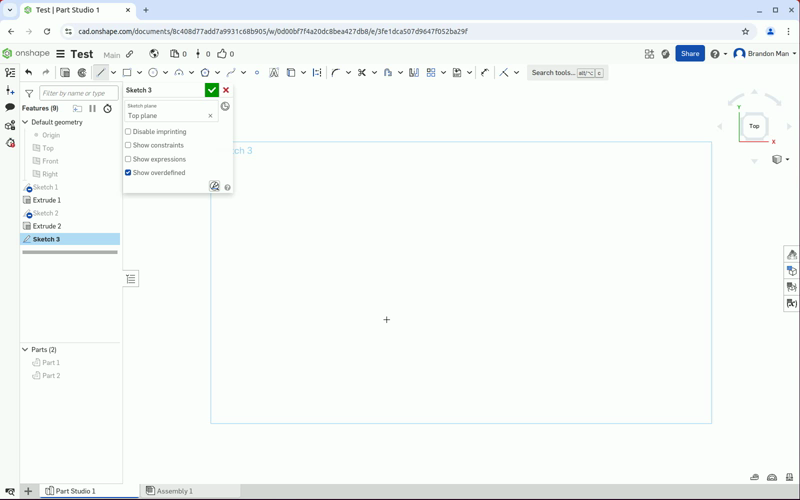
click(386, 319)
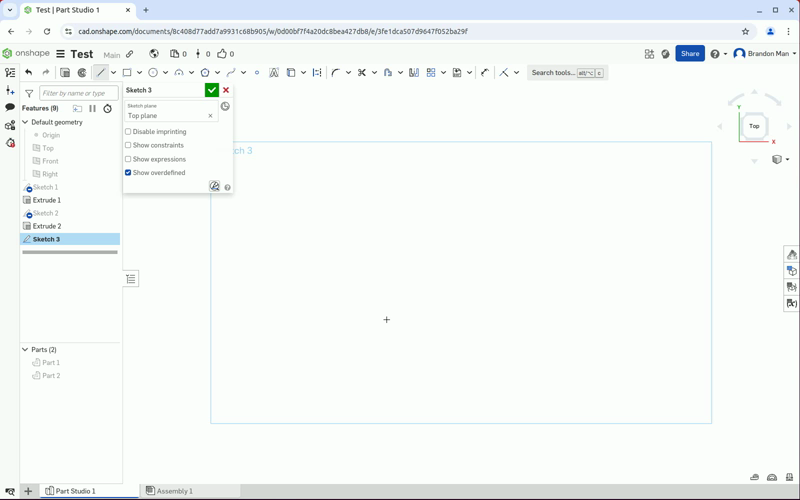
key_up(shift)
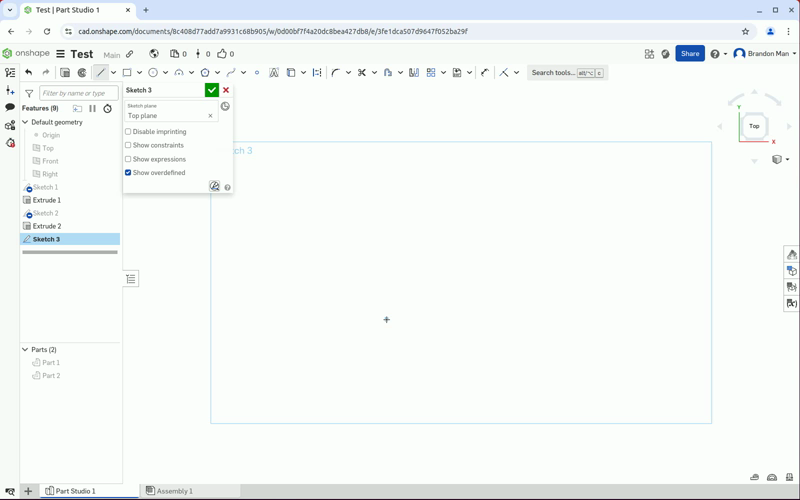
key_down(shift)
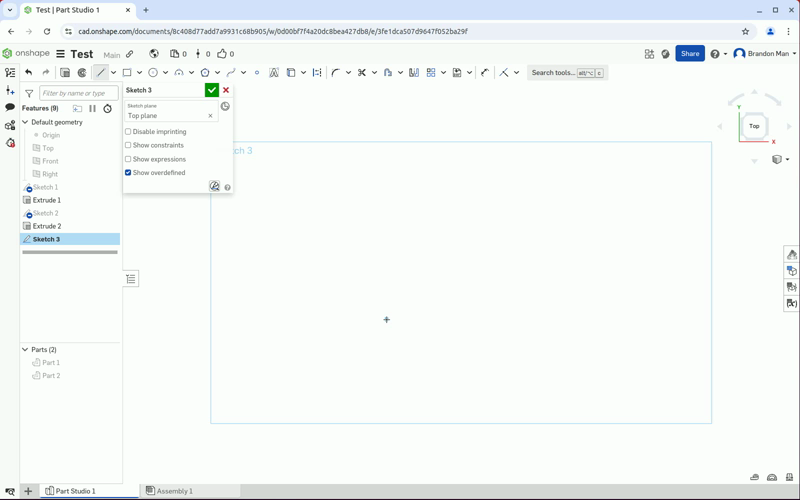
mouse_move(534, 319)
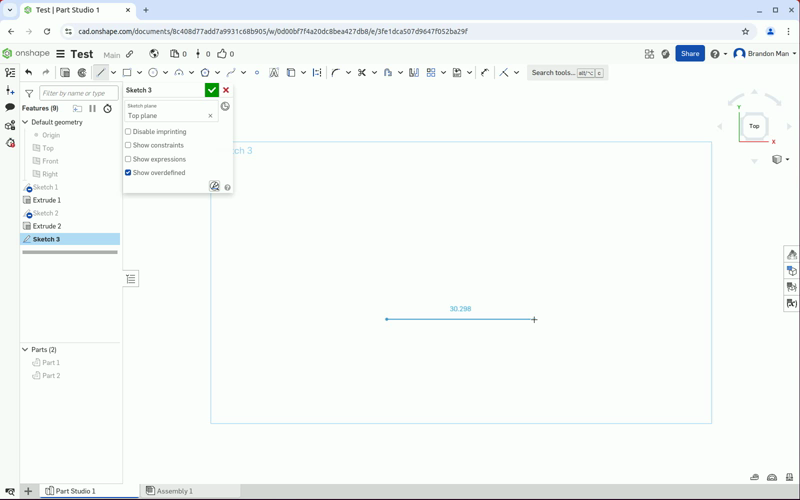
click(534, 319)
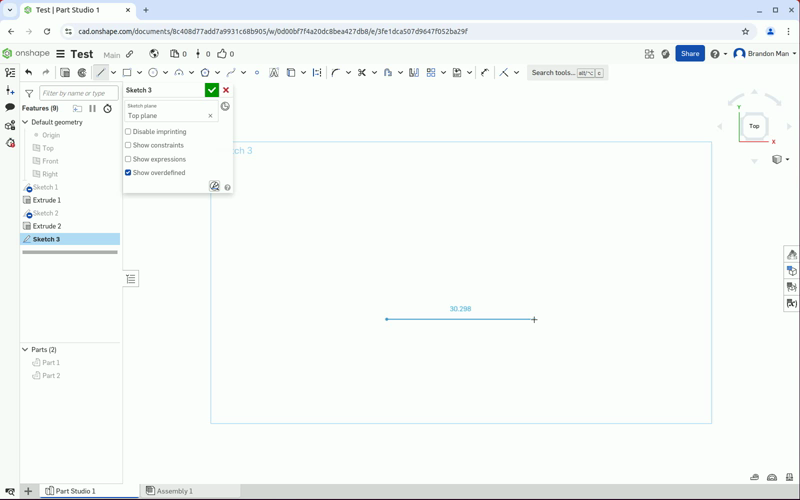
key_up(shift)
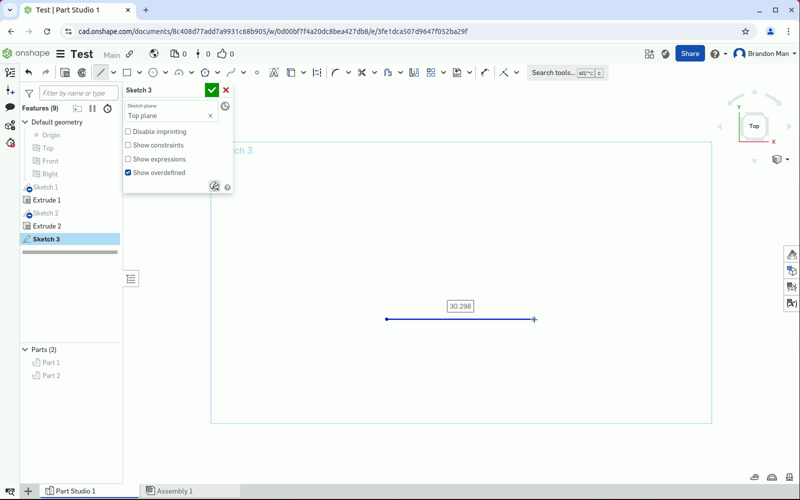
key_down(shift)
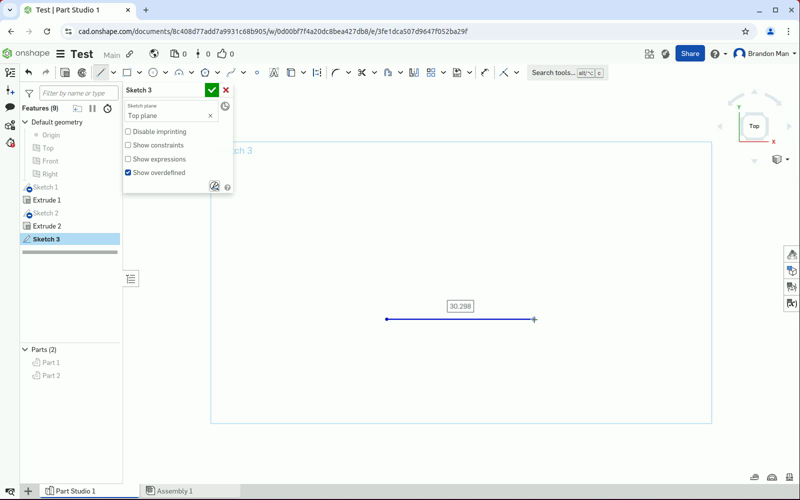
mouse_move(534, 247)
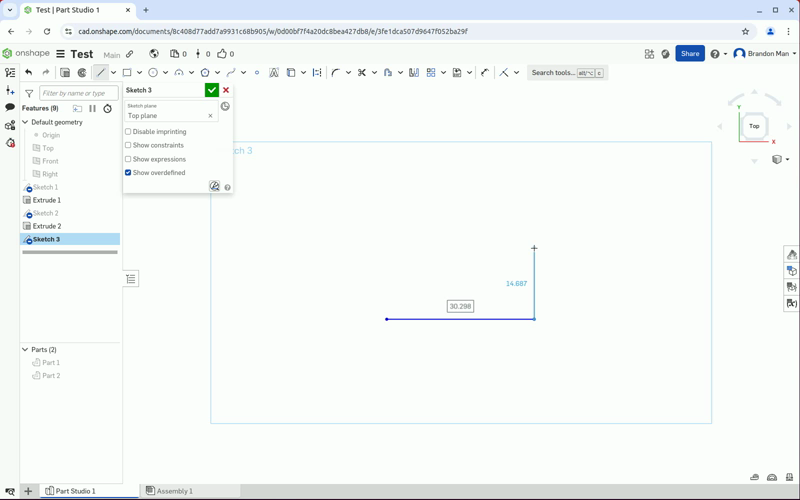
click(534, 247)
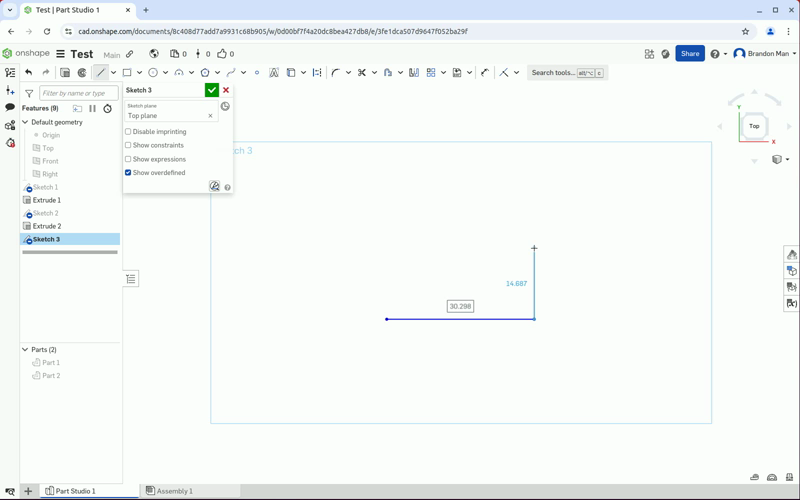
key_up(shift)
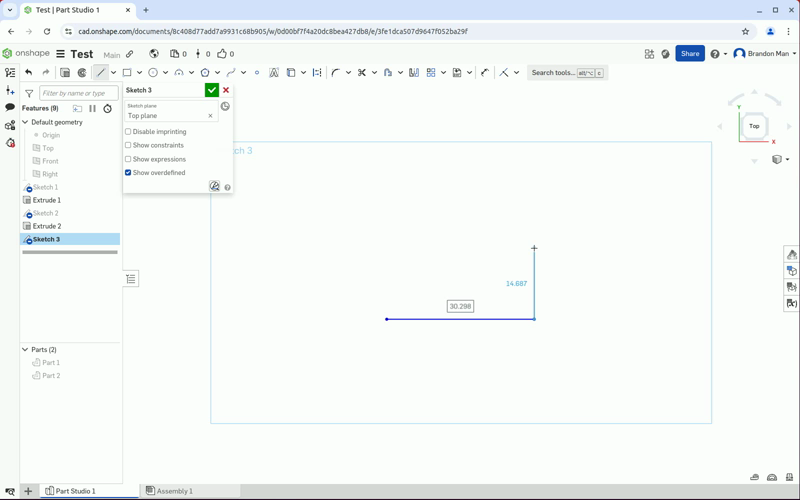
key_down(shift)
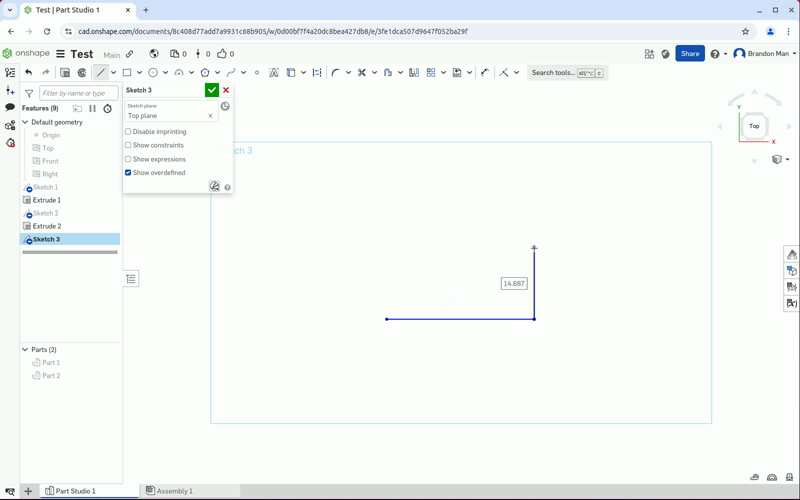
mouse_move(386, 247)
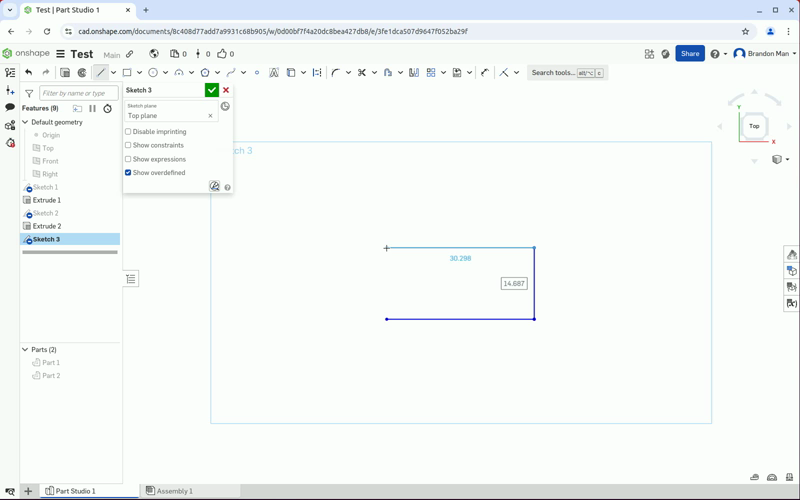
click(386, 247)
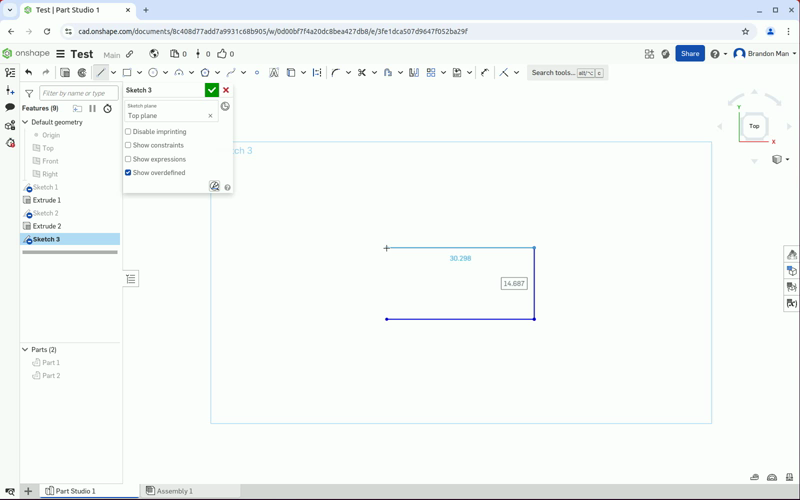
key_up(shift)
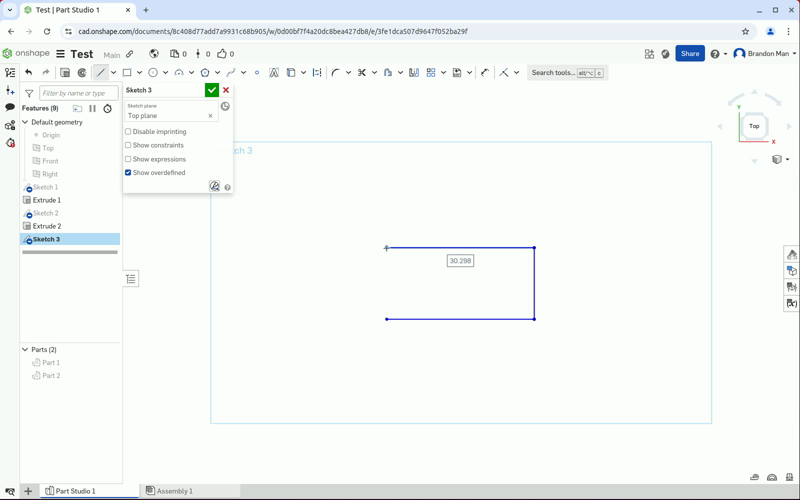
key_down(shift)
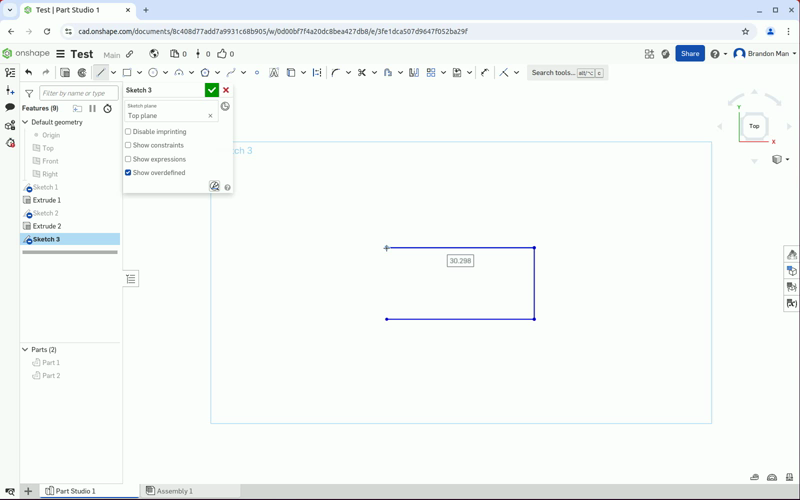
mouse_move(386, 319)
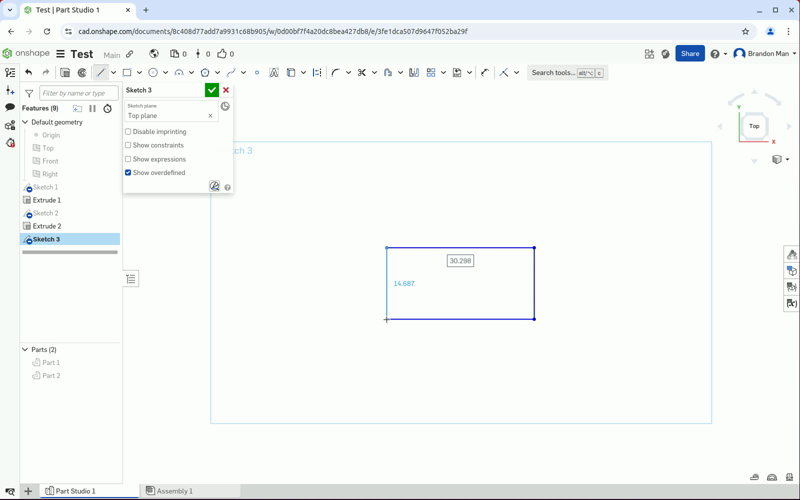
key_up(shift)
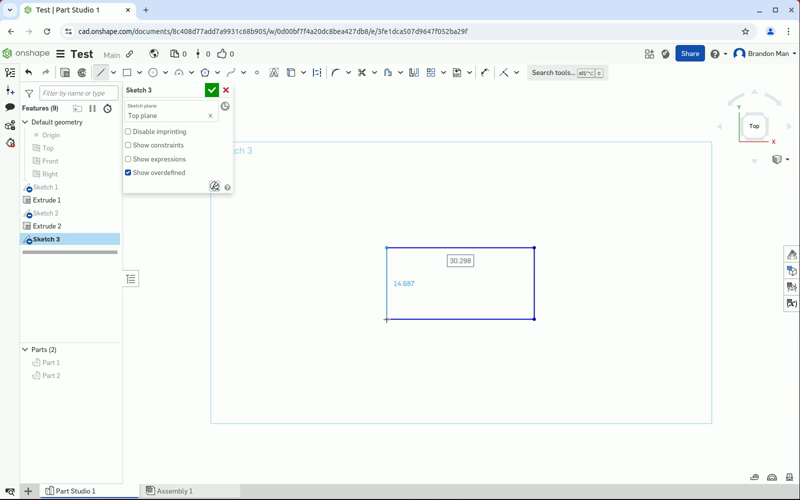
click(386, 319)
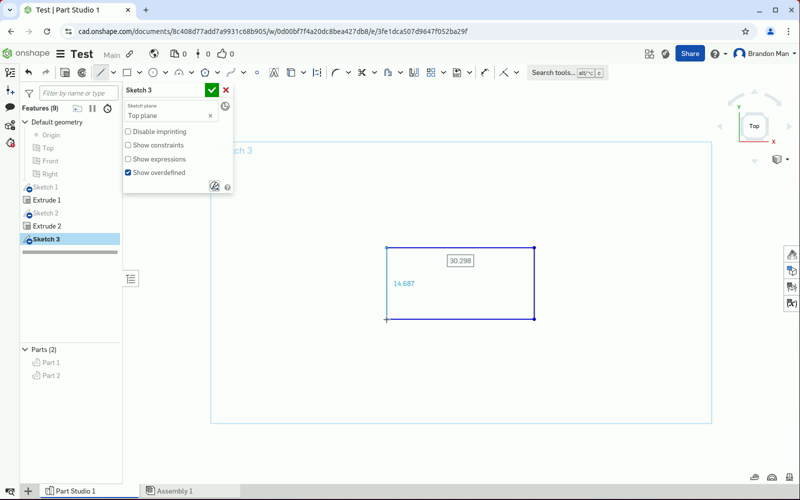
key(esc)
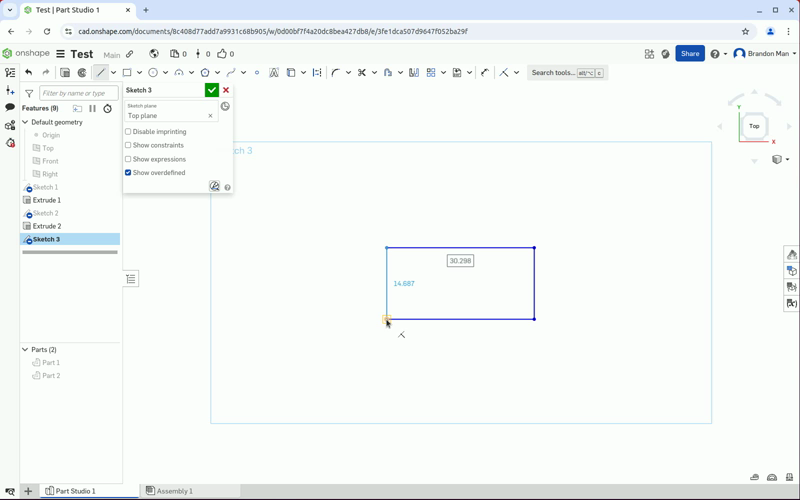
key(c)
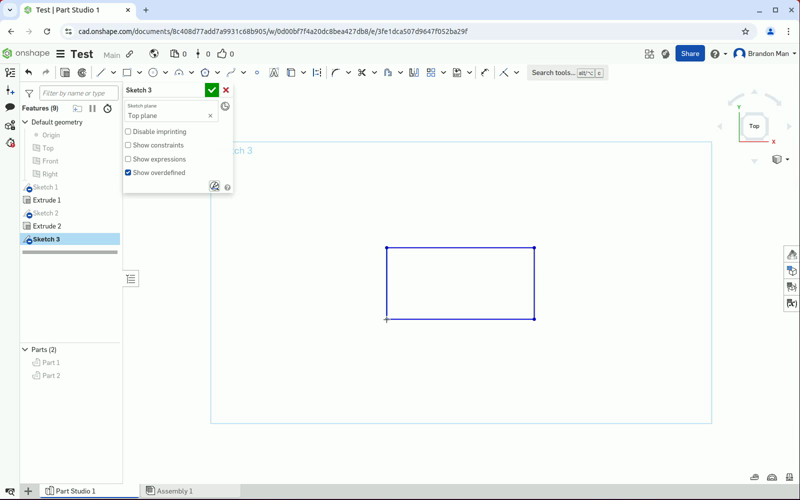
key_down(shift)
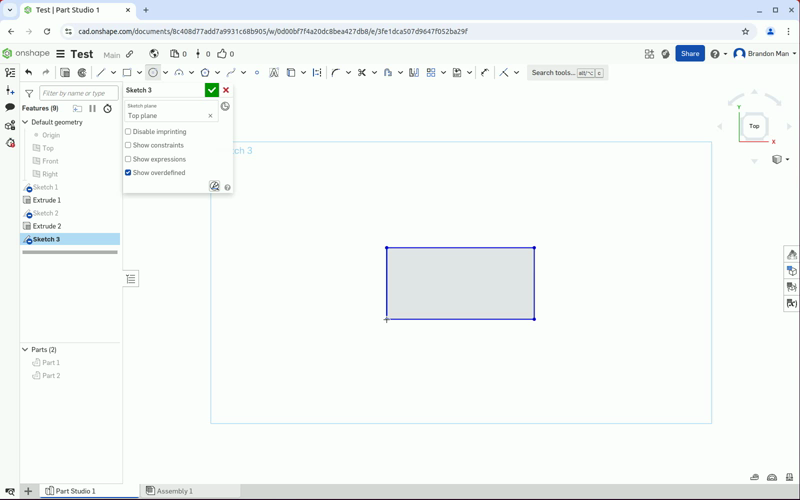
mouse_move(396, 283)
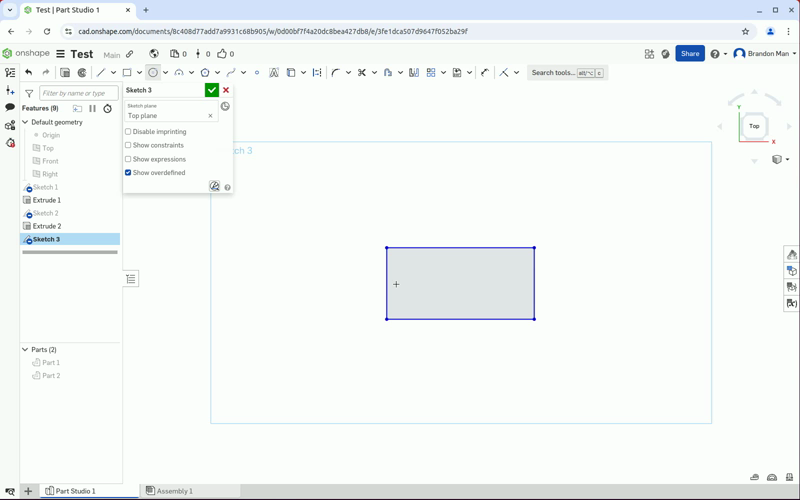
click(396, 283)
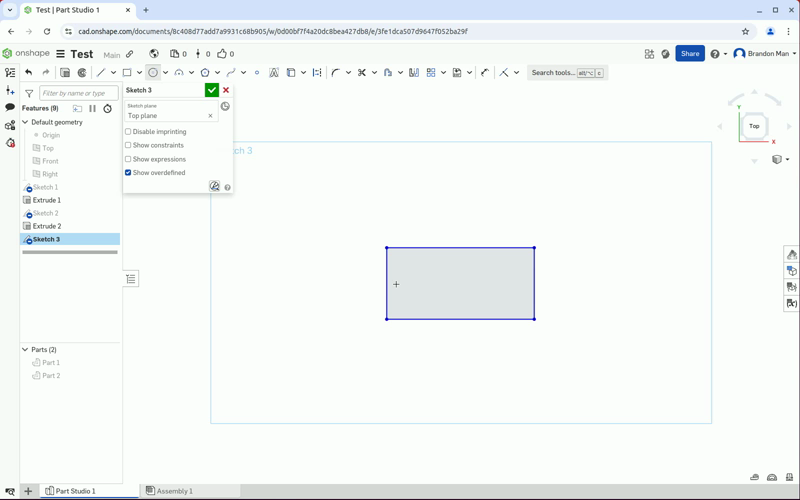
key_up(shift)
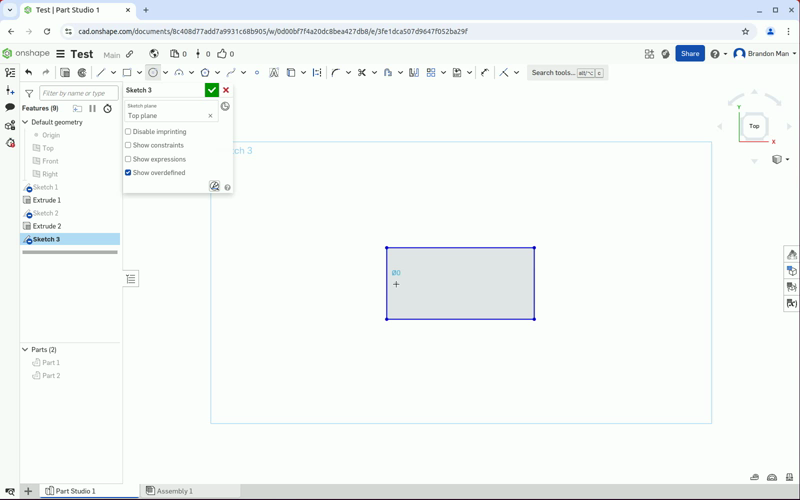
mouse_move(402, 283)
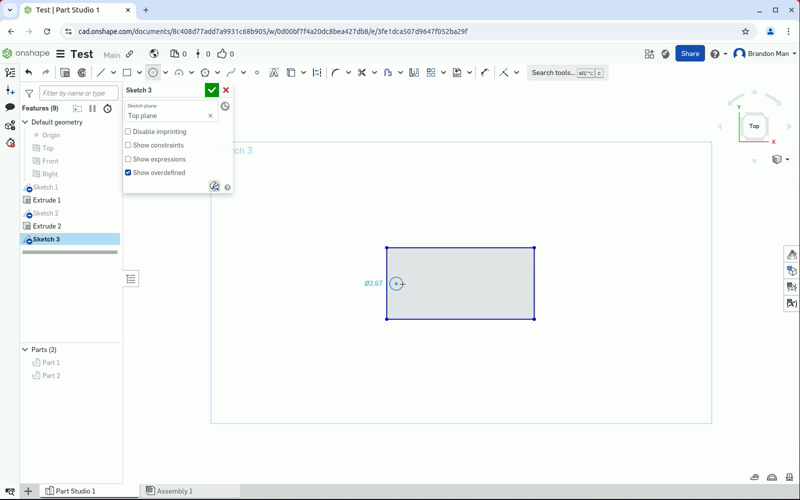
click(402, 283)
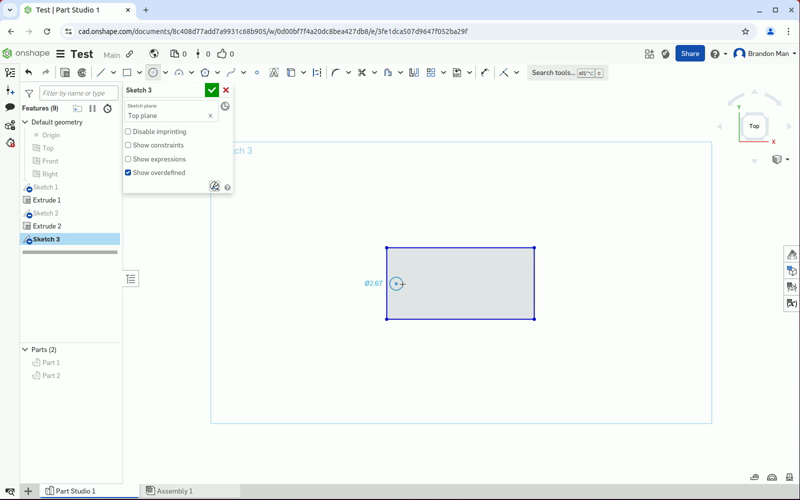
key(esc)
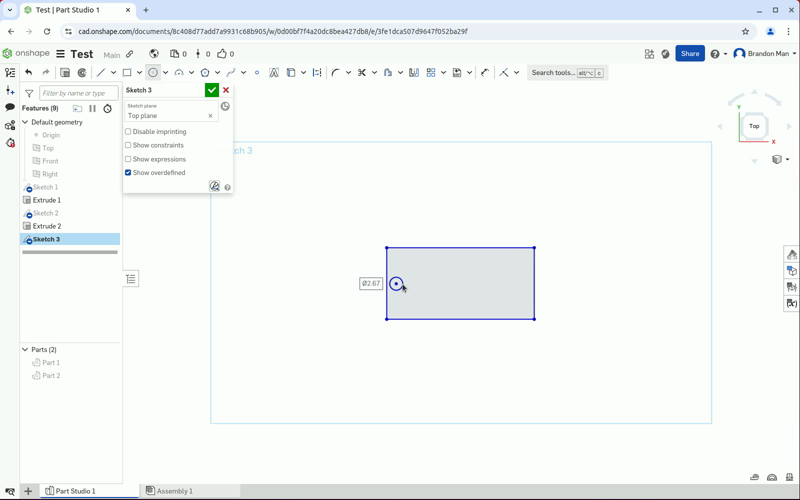
key(c)
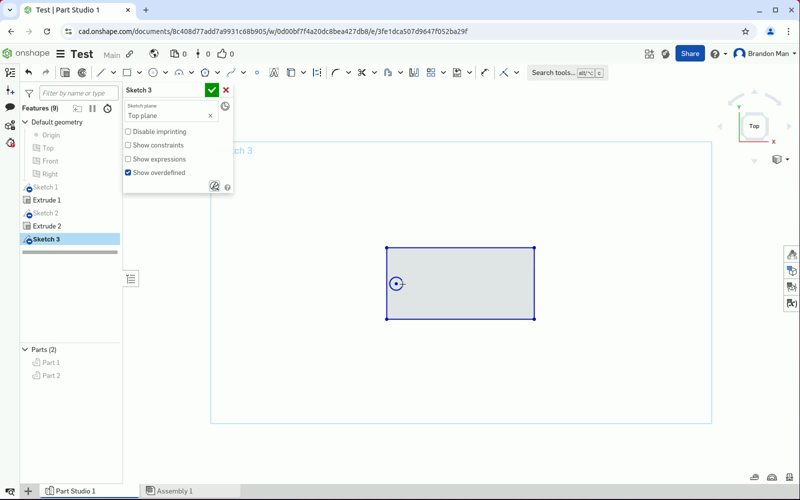
key_down(shift)
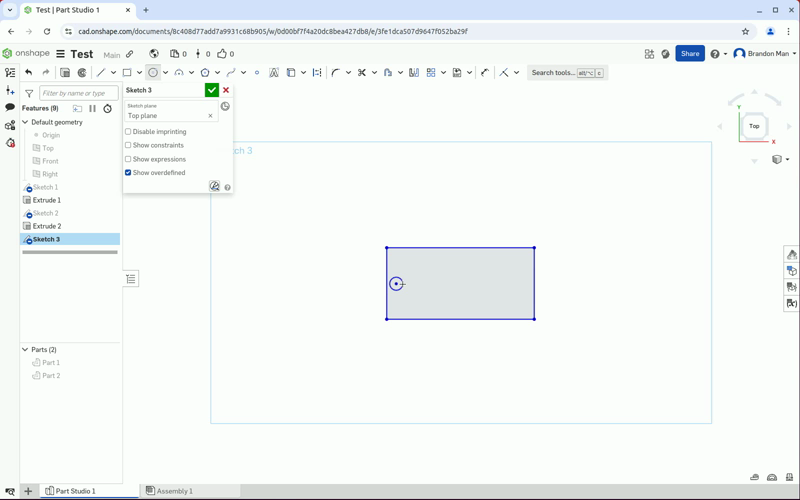
mouse_move(525, 283)
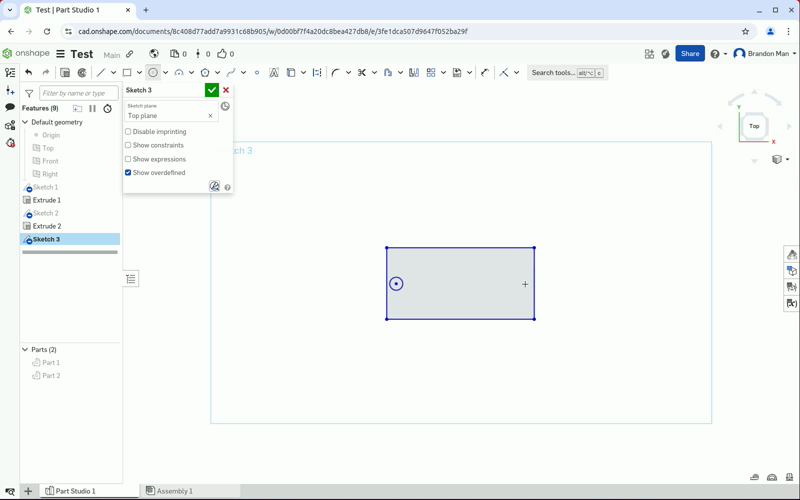
click(525, 283)
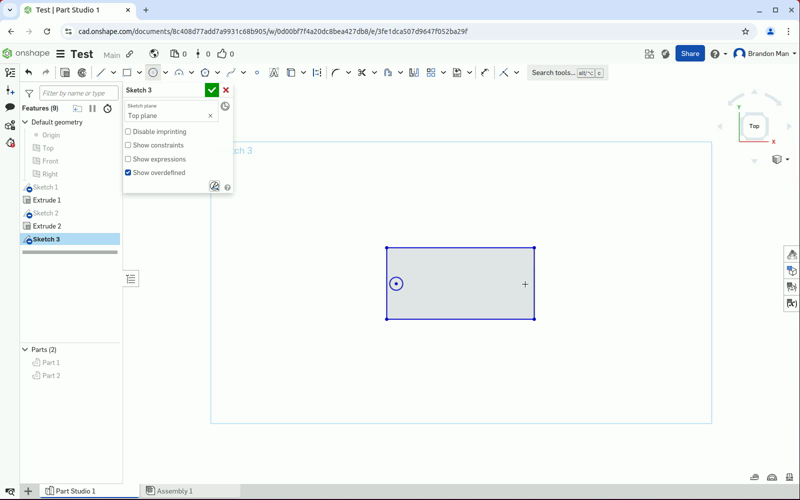
key_up(shift)
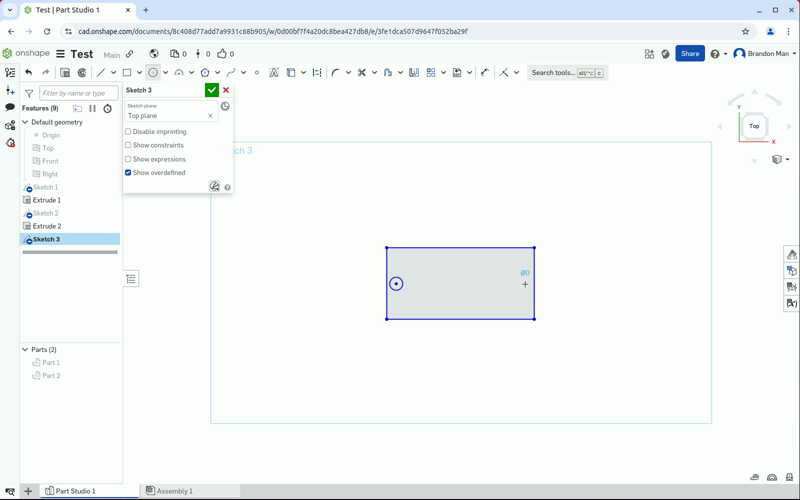
mouse_move(531, 283)
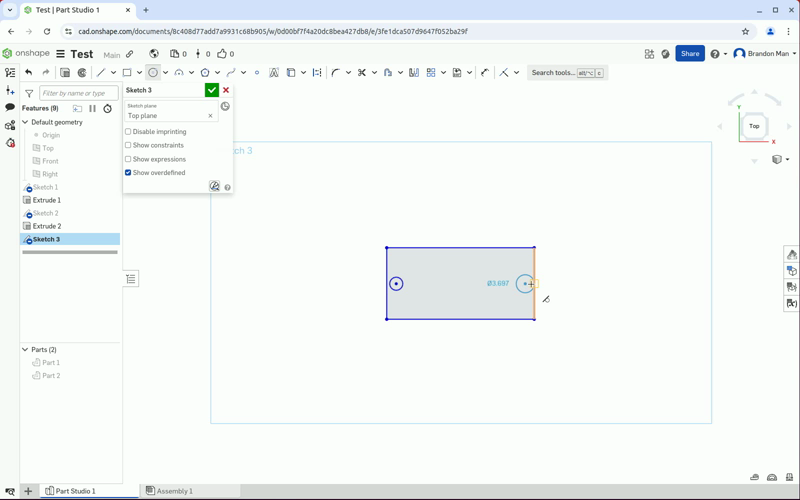
click(531, 283)
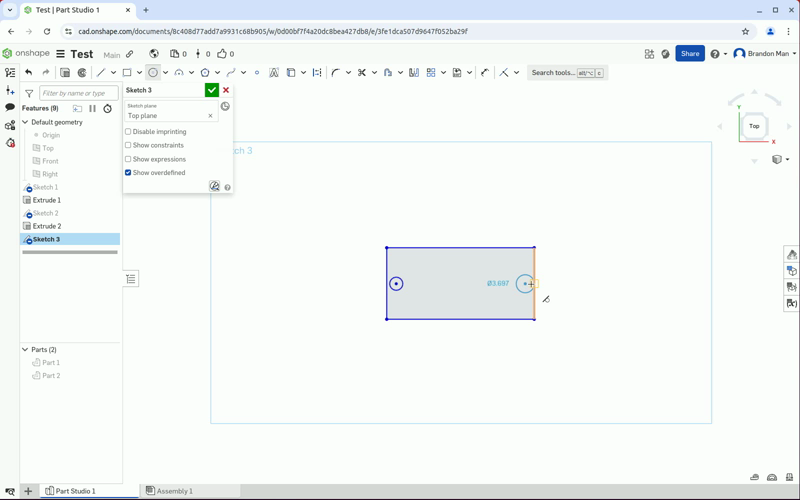
key(esc)
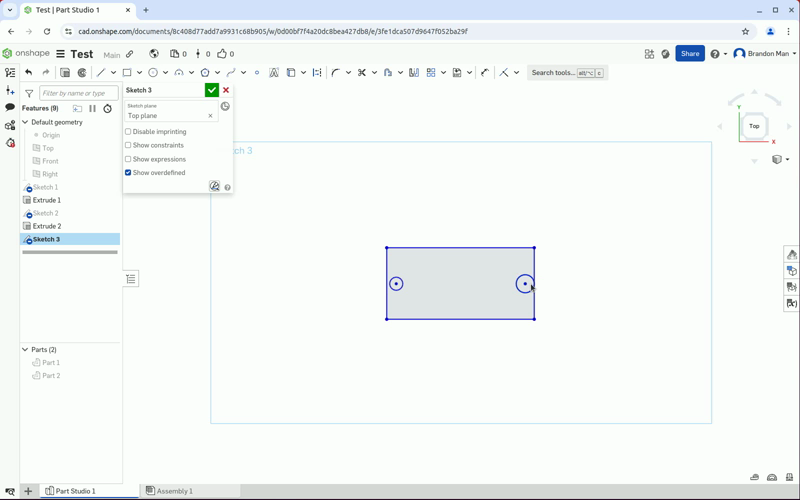
mouse_move(461, 300)
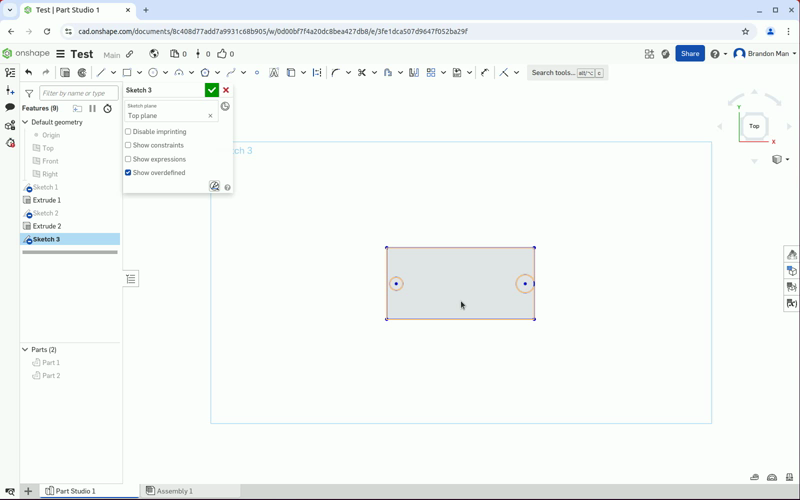
click(461, 300)
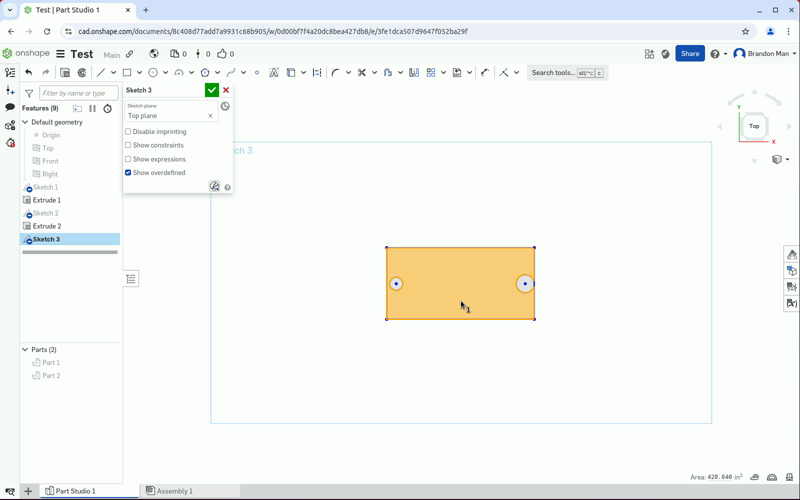
mouse_move(73, 352)
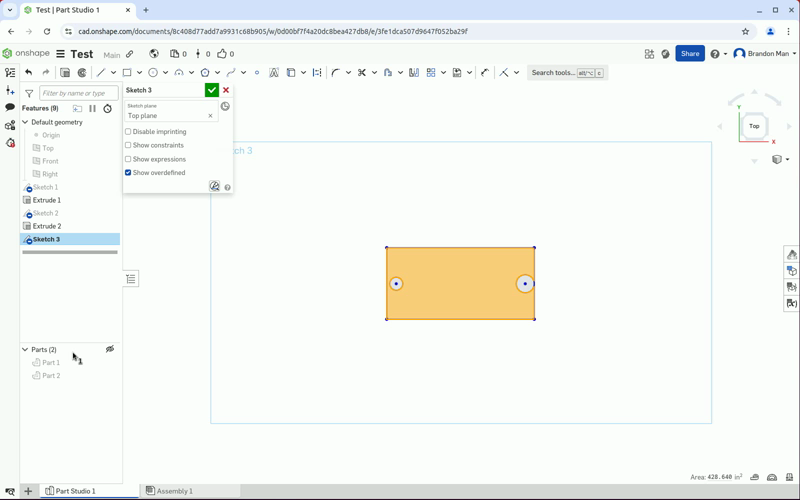
key(shift+y)
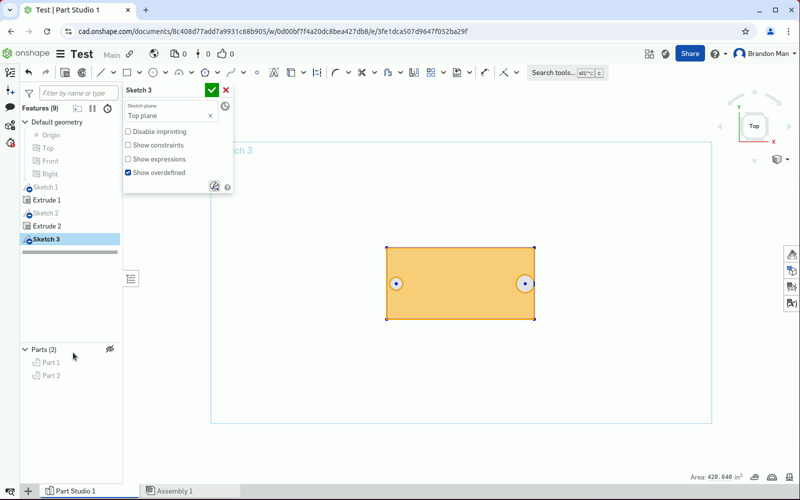
key(shift+e)
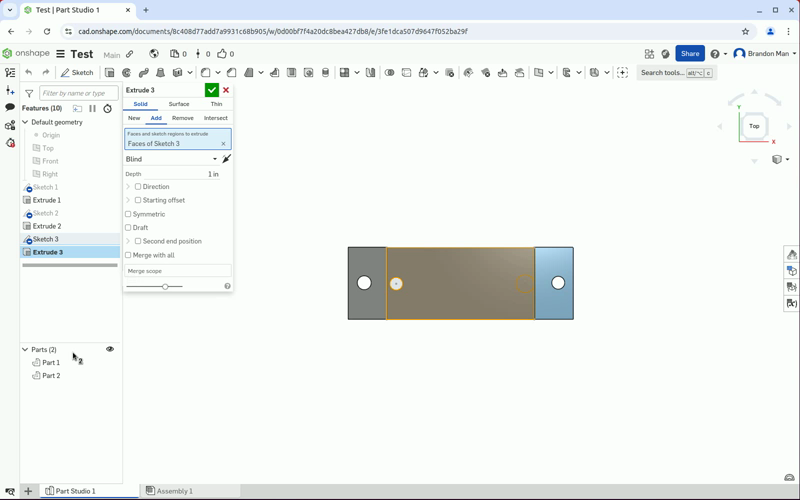
mouse_move(143, 106)
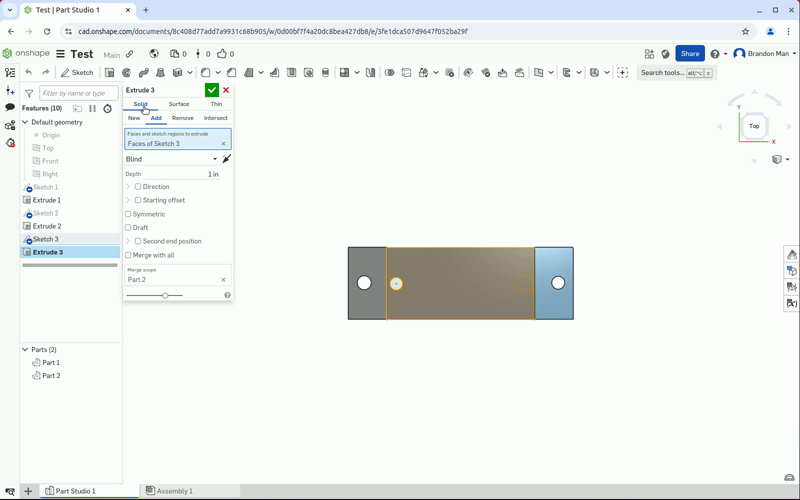
click(143, 106)
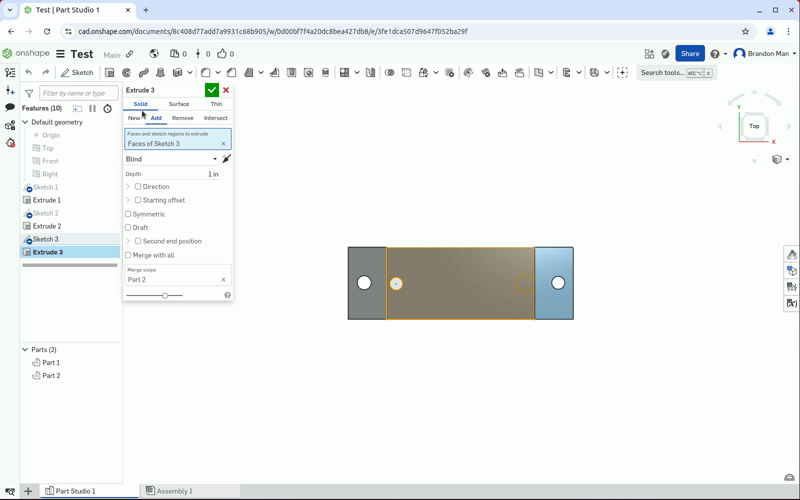
mouse_move(137, 120)
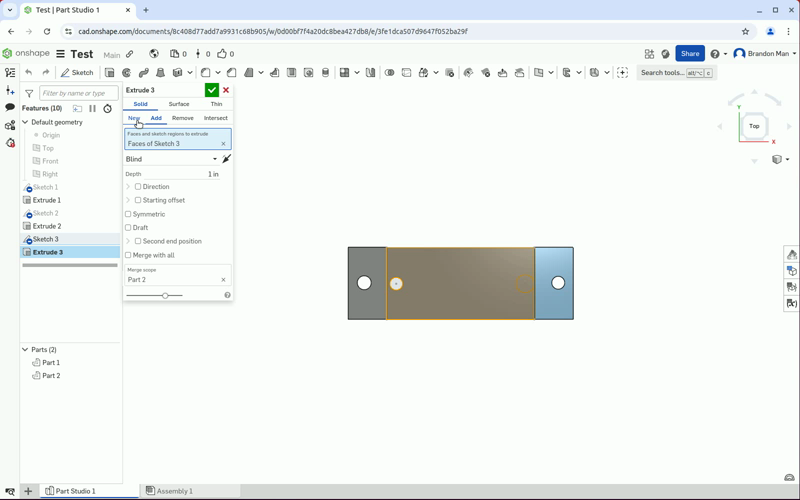
click(137, 120)
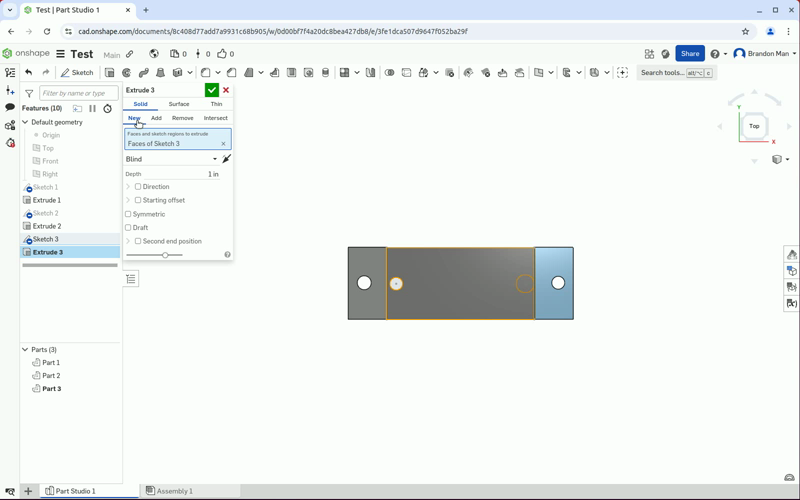
key(tab, 4)
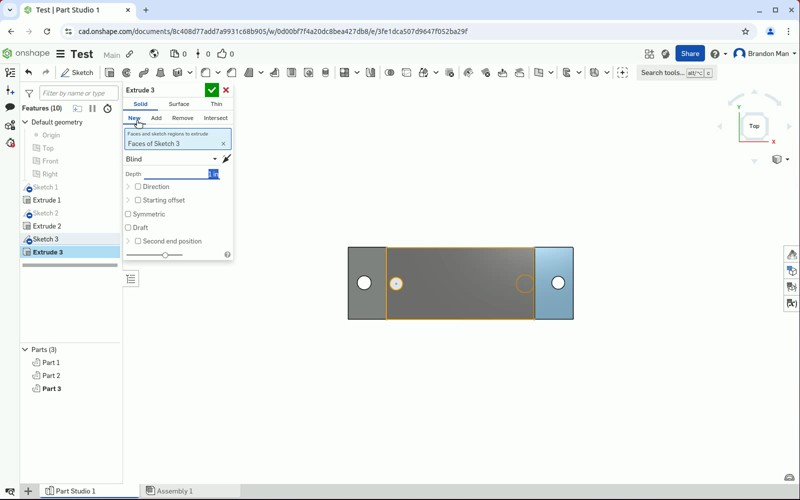
text(7.943)
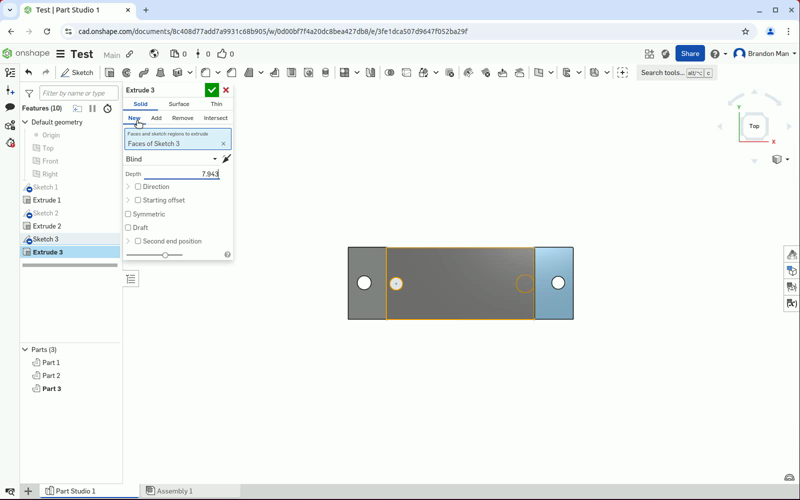
key(enter)
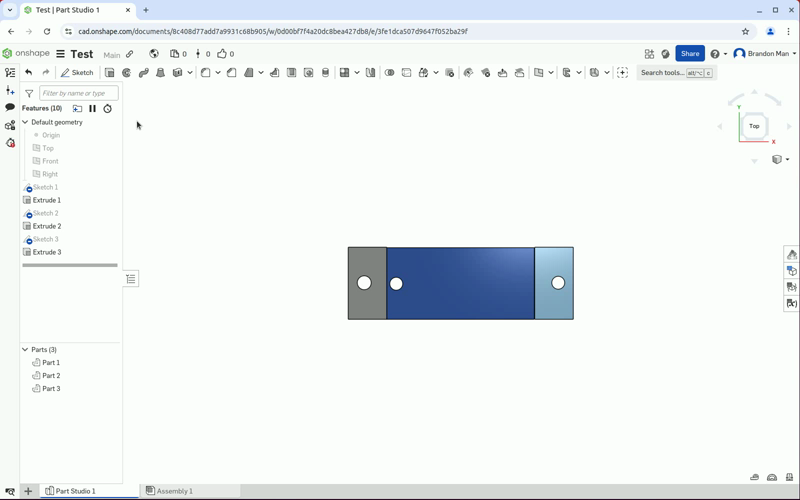
key(shift+h)
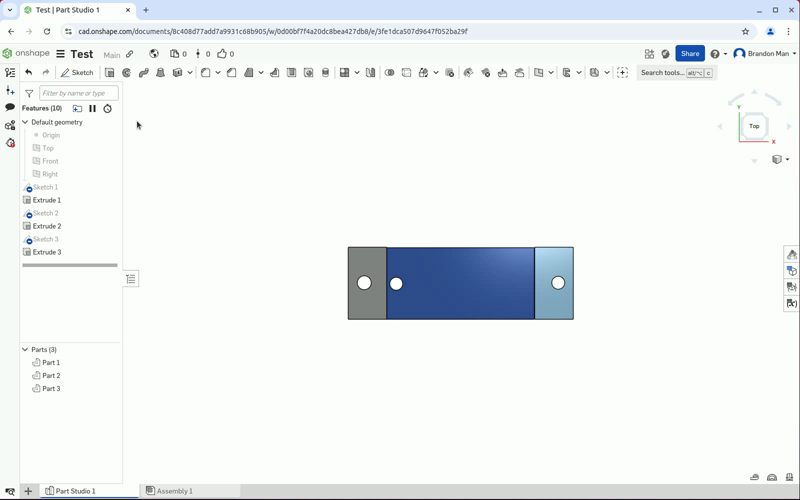
key(shift+h)
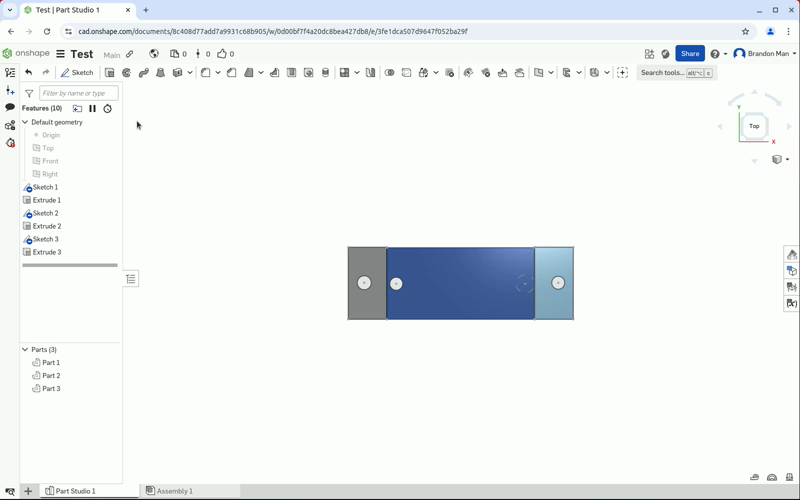
key(shift+7)
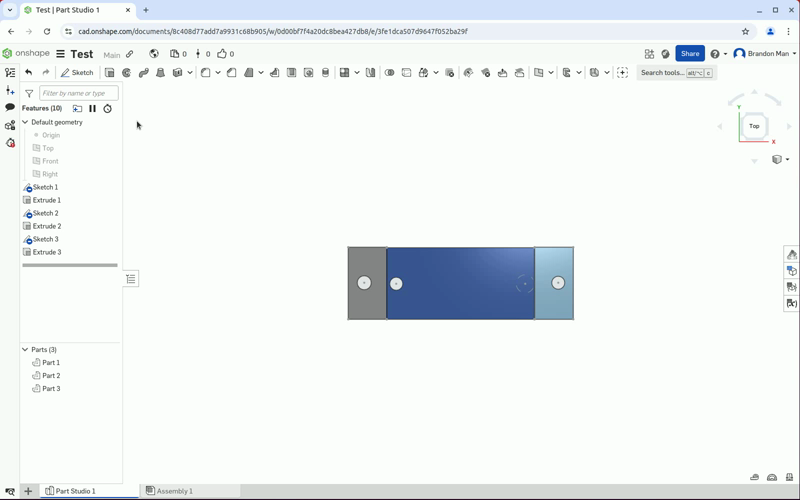
key(up, 3)
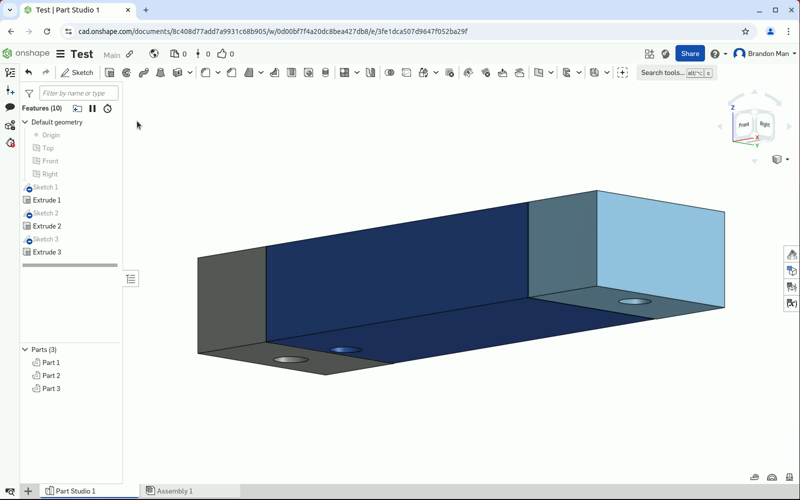
key(left, 3)
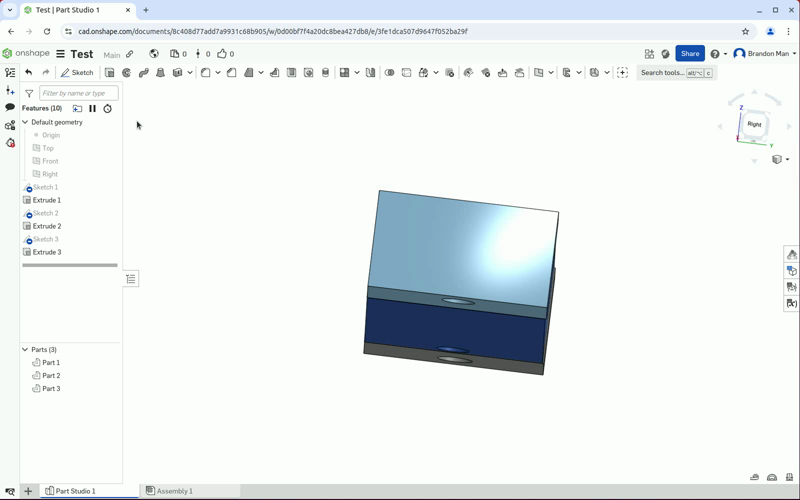
key(right, 3)
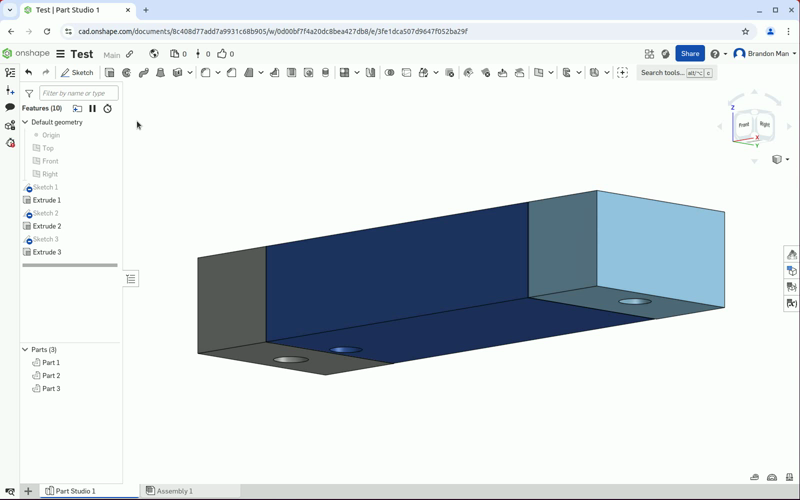
key(down, 3)
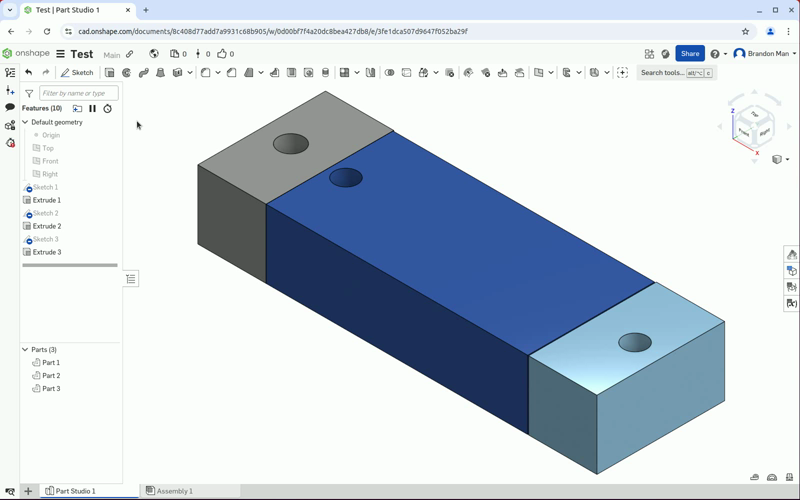
mouse_move(73, 189)
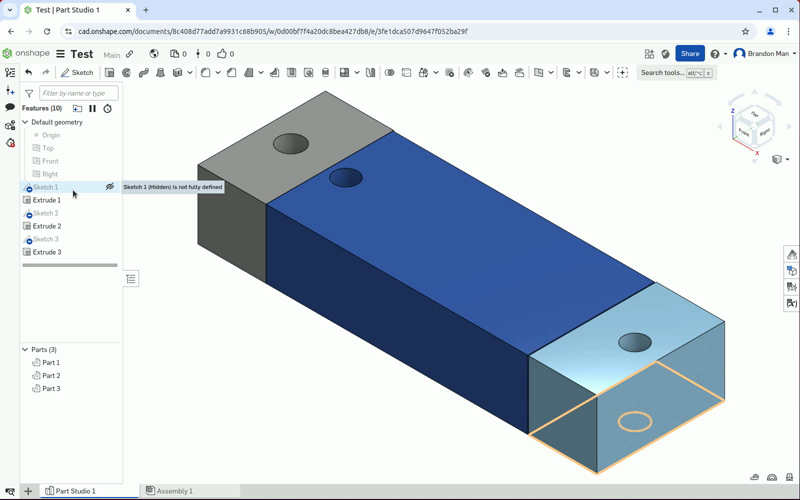
click(73, 189)